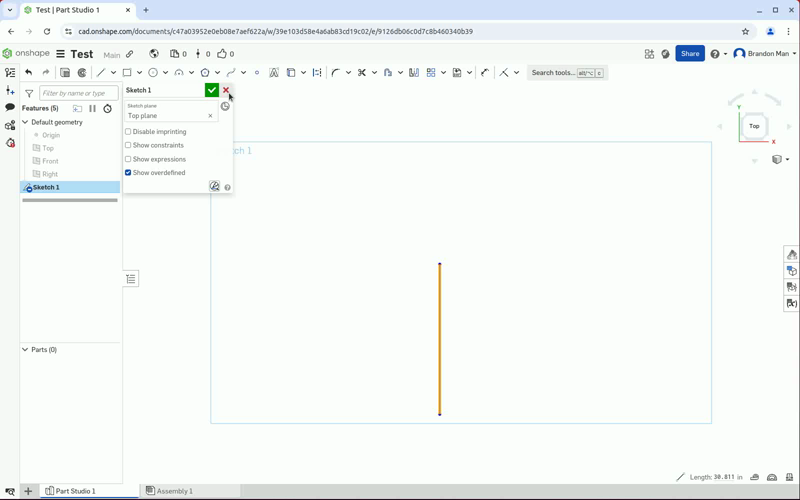
key(shift+h)
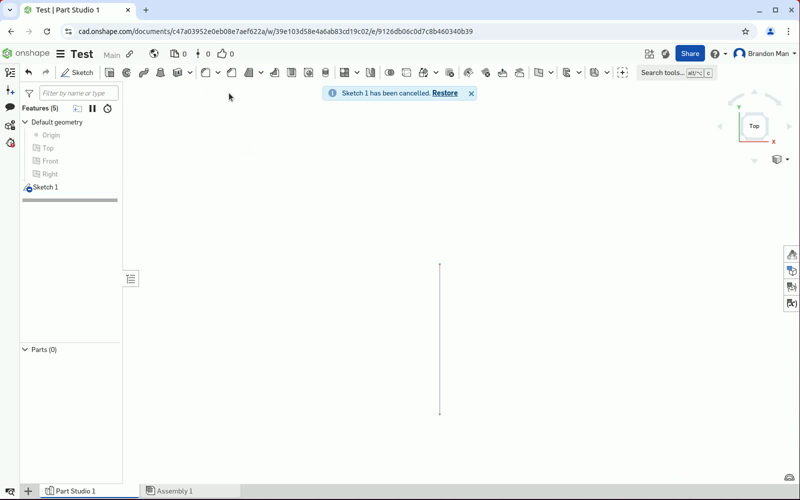
key(shift+s)
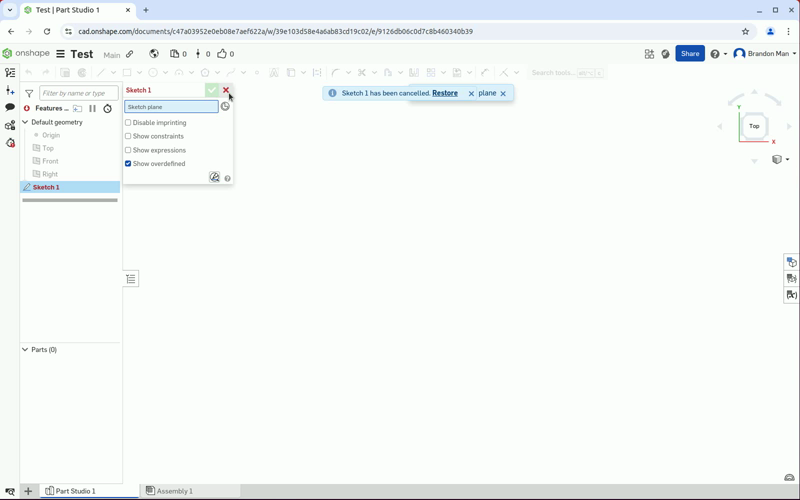
mouse_move(73, 150)
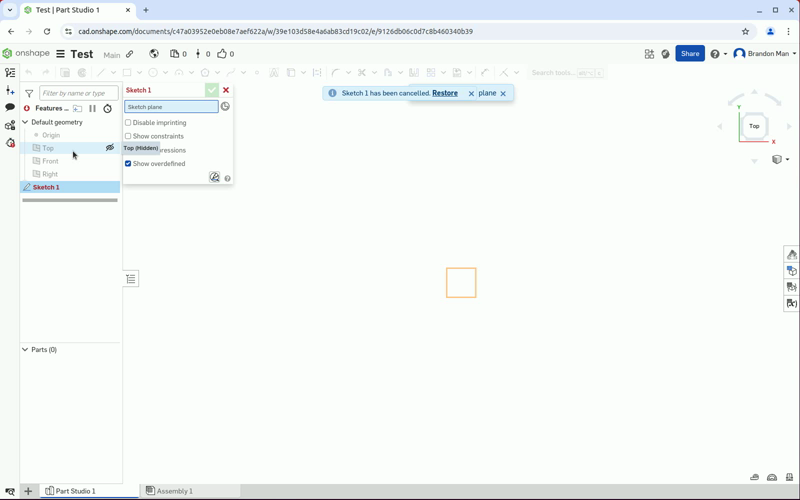
click(73, 150)
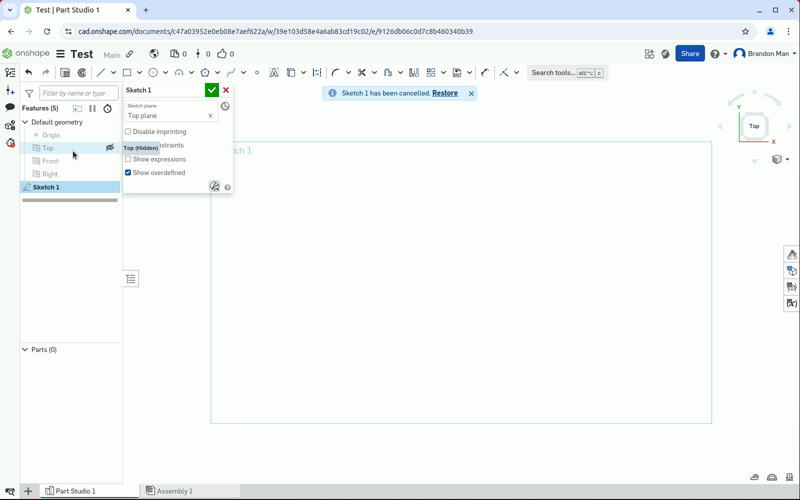
mouse_move(73, 352)
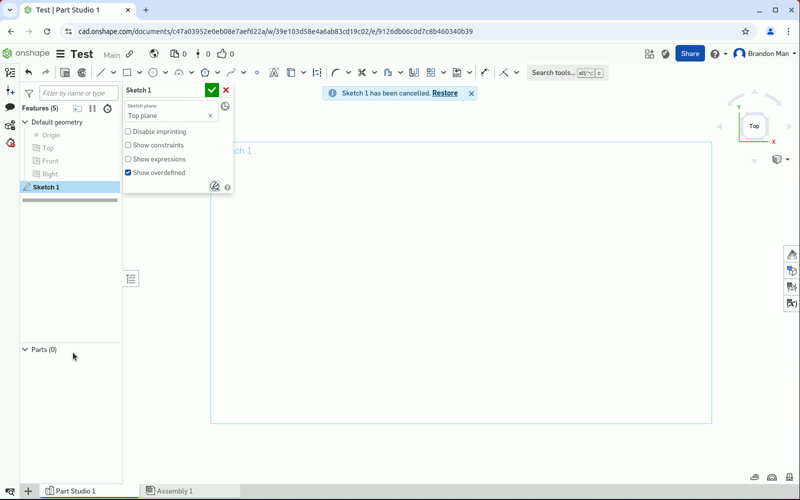
key(y)
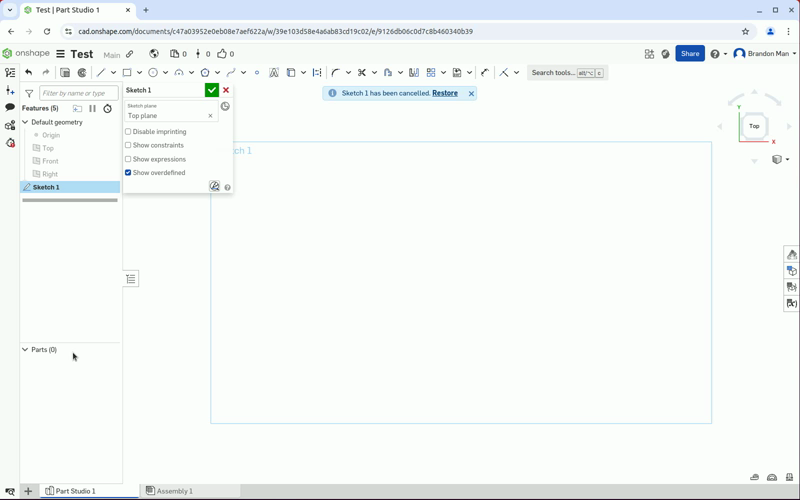
key(c)
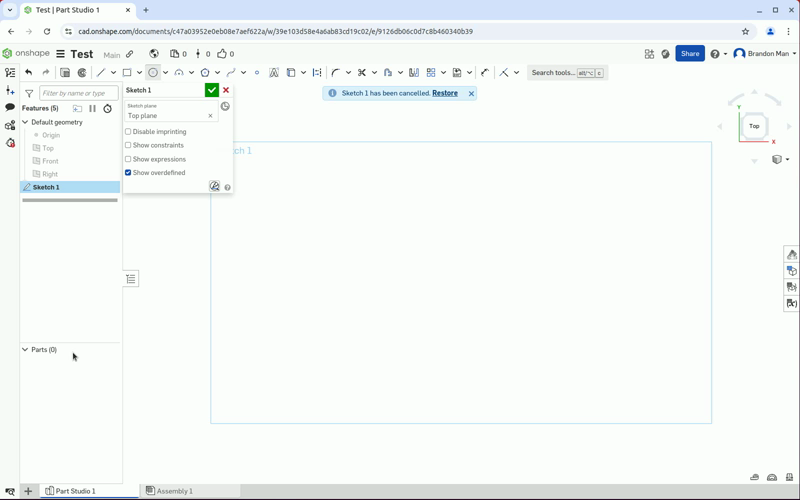
key_down(shift)
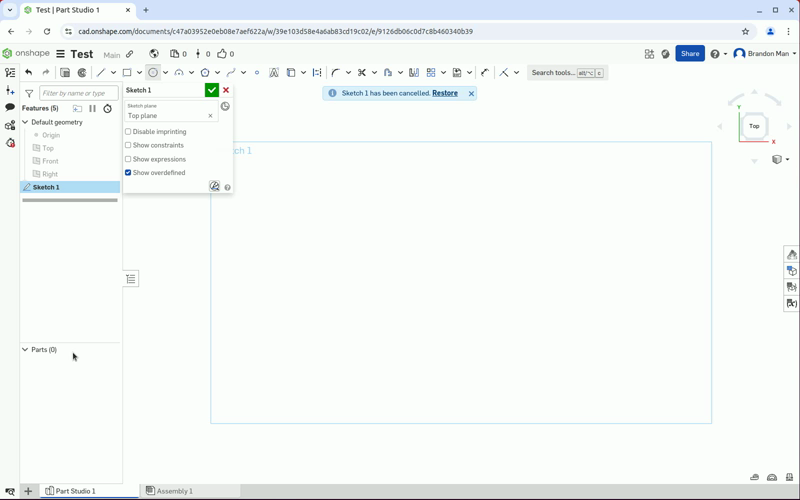
mouse_move(461, 282)
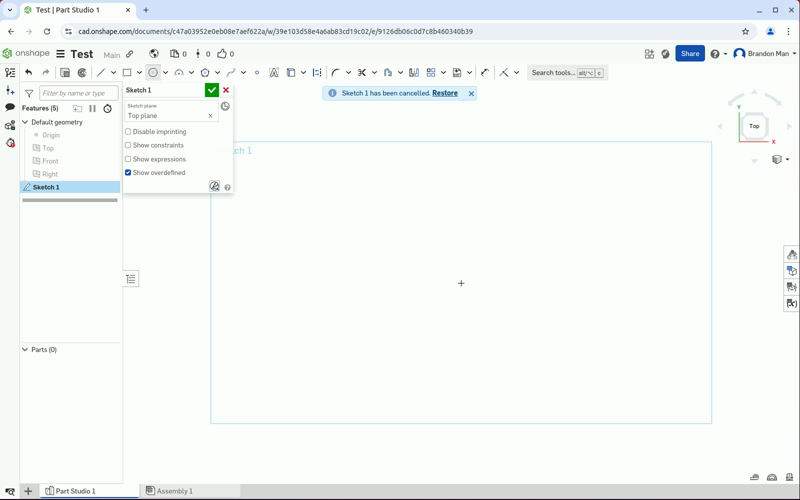
click(461, 282)
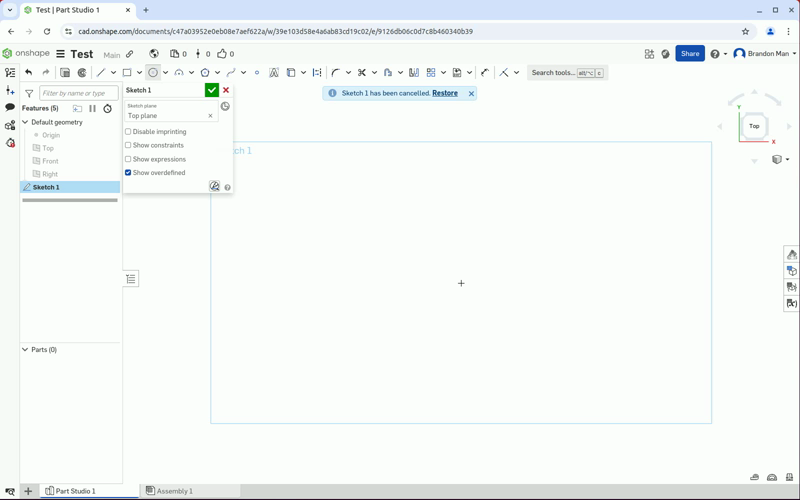
key_up(shift)
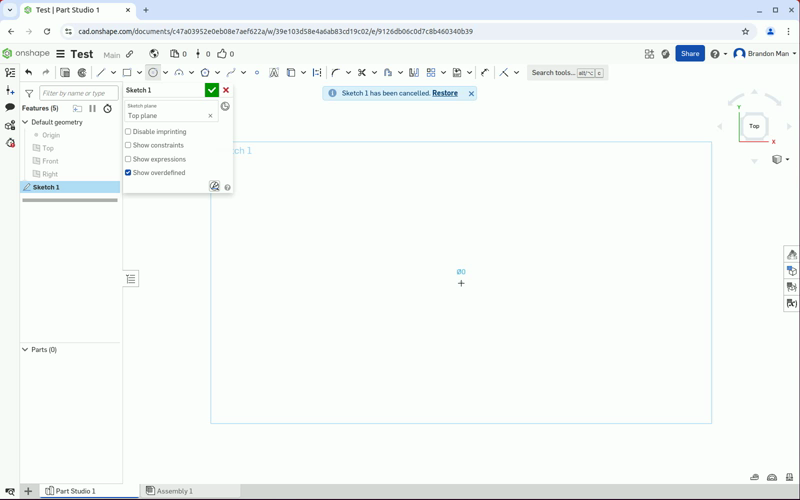
mouse_move(533, 282)
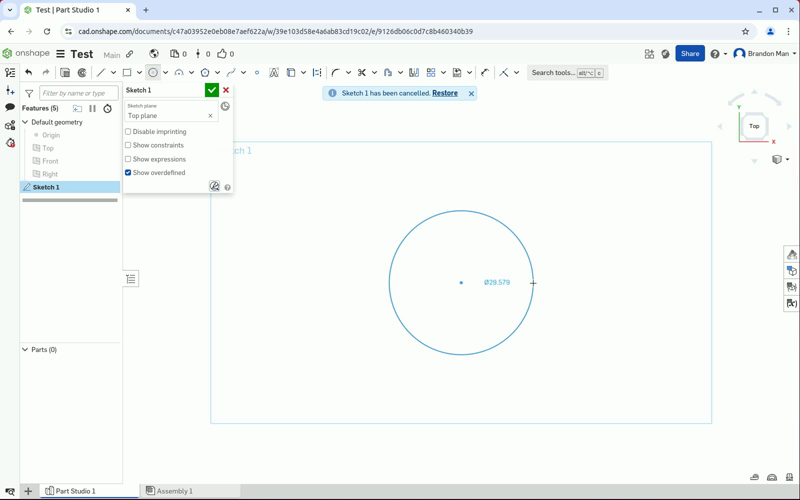
click(533, 282)
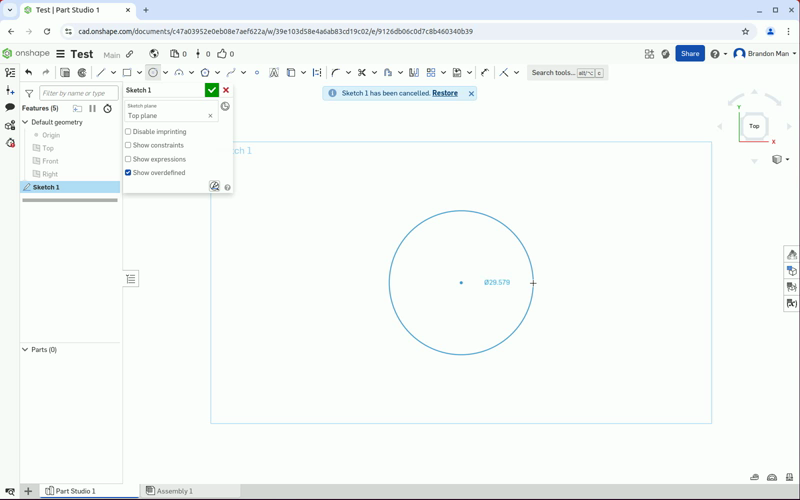
key(esc)
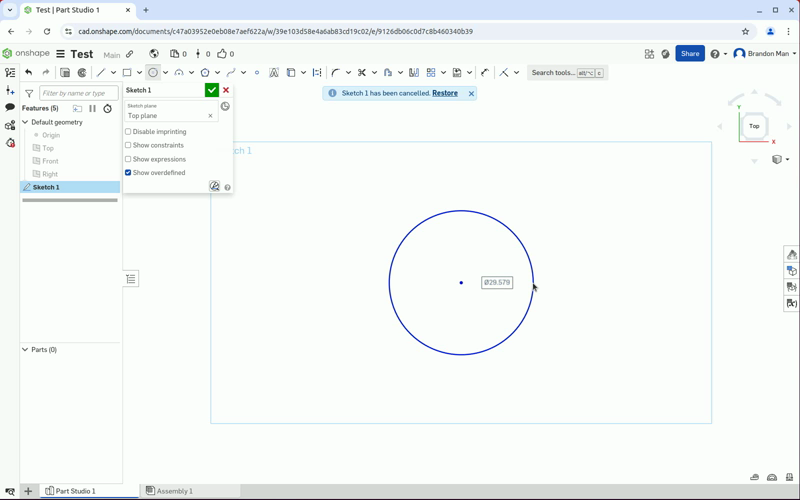
mouse_move(515, 268)
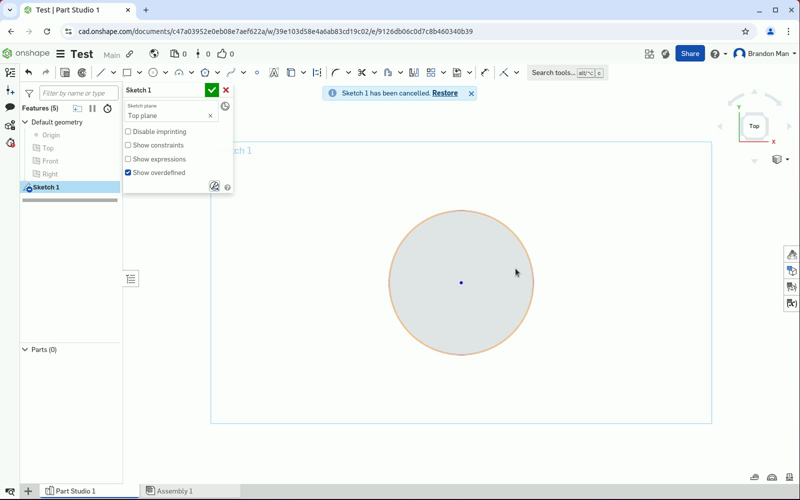
click(515, 268)
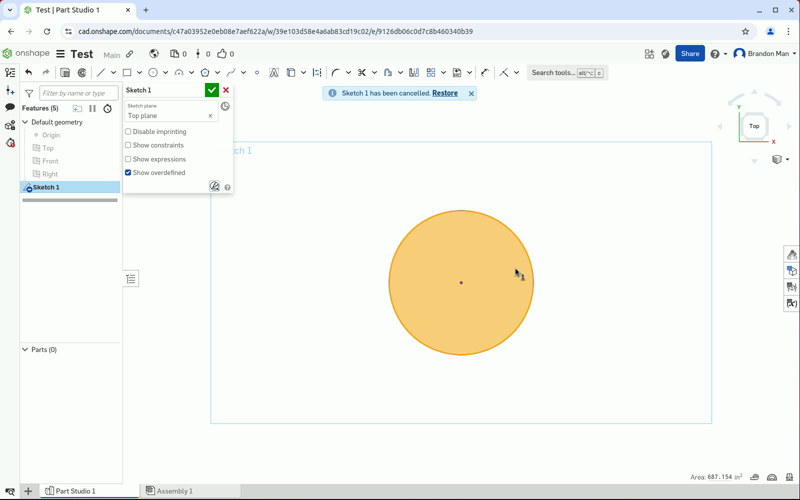
mouse_move(73, 352)
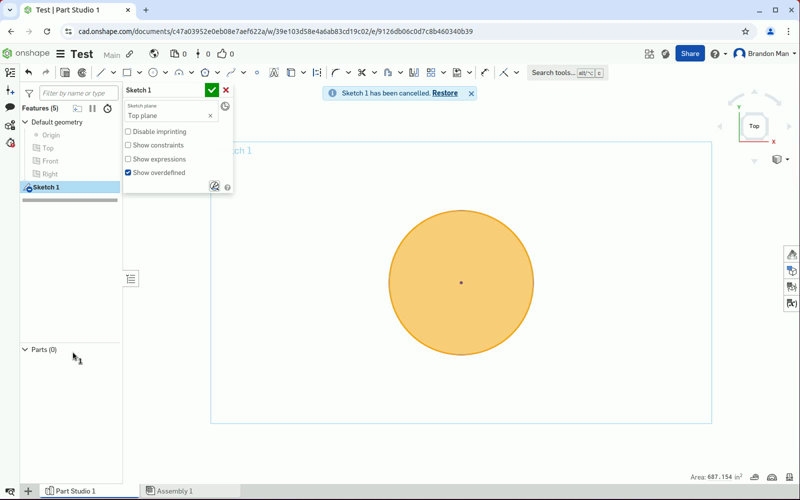
key(shift+y)
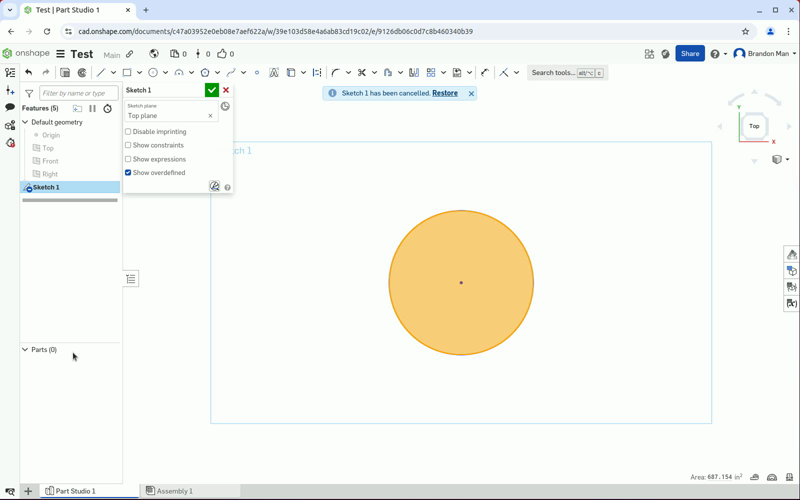
key(shift+e)
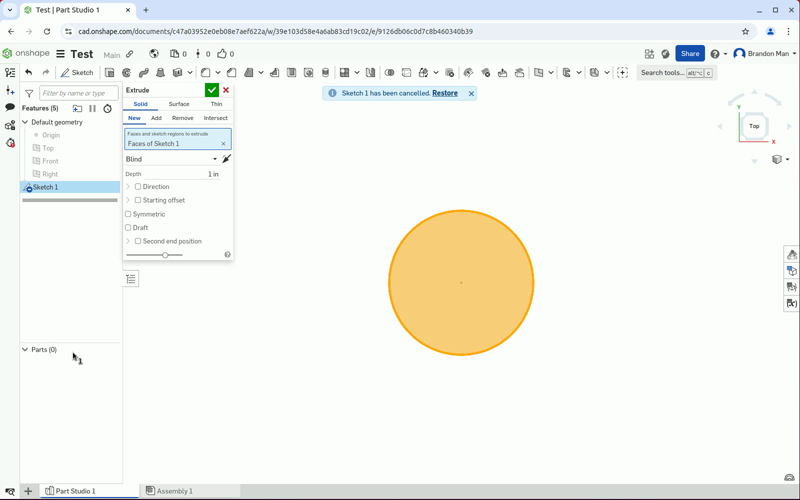
mouse_move(143, 106)
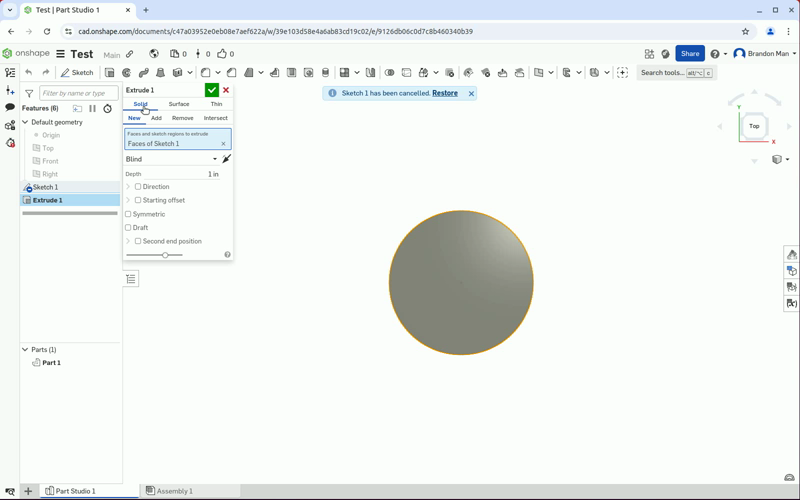
click(143, 106)
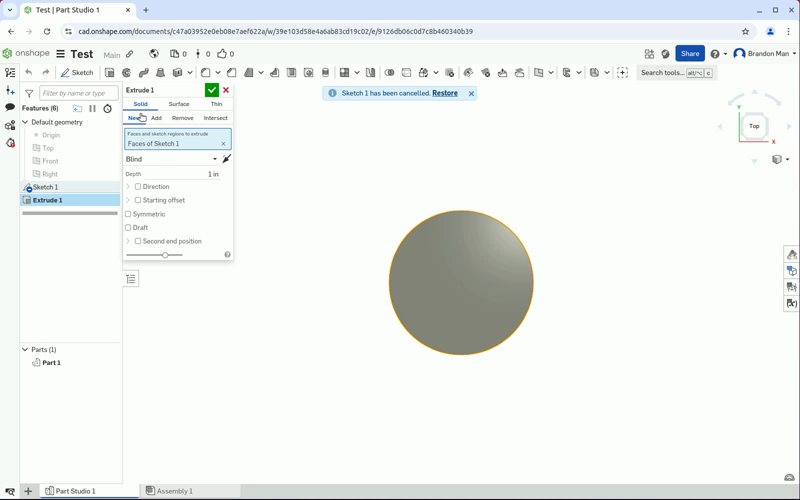
mouse_move(137, 120)
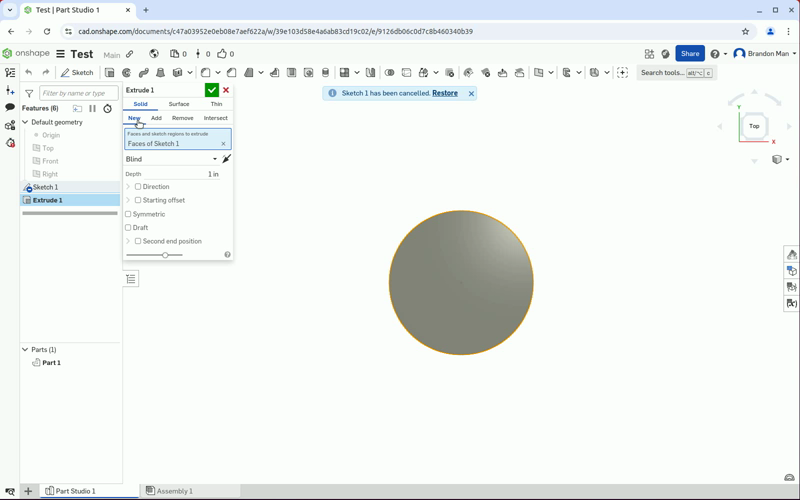
click(137, 120)
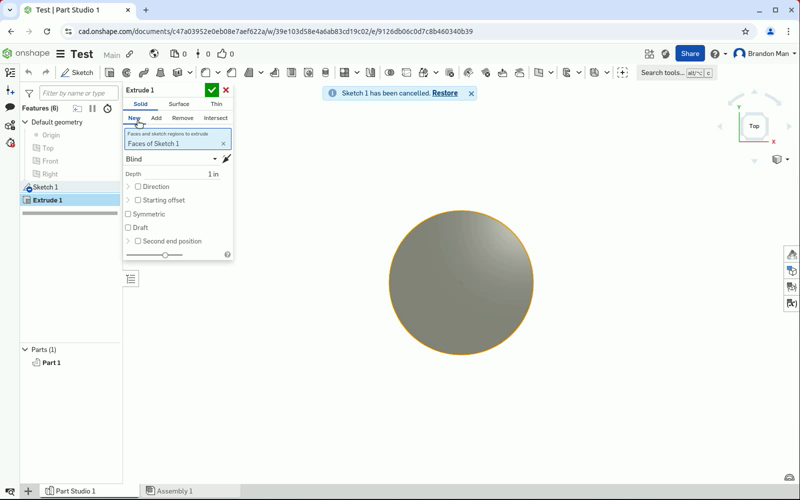
key(tab, 4)
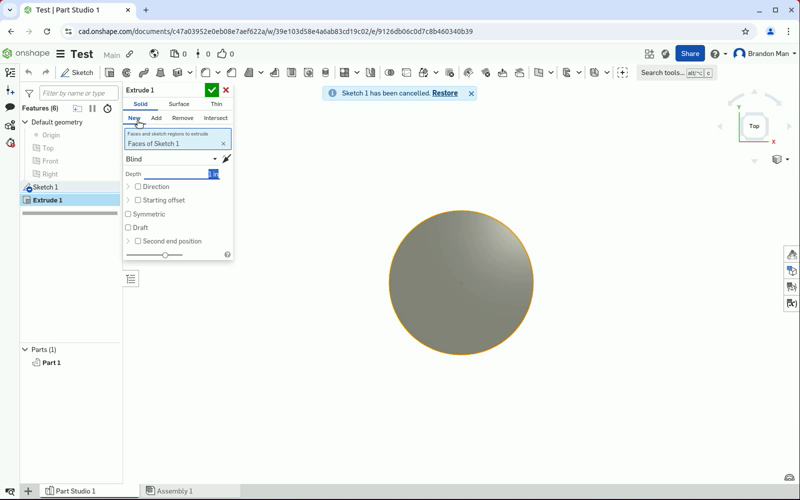
text(23.108)
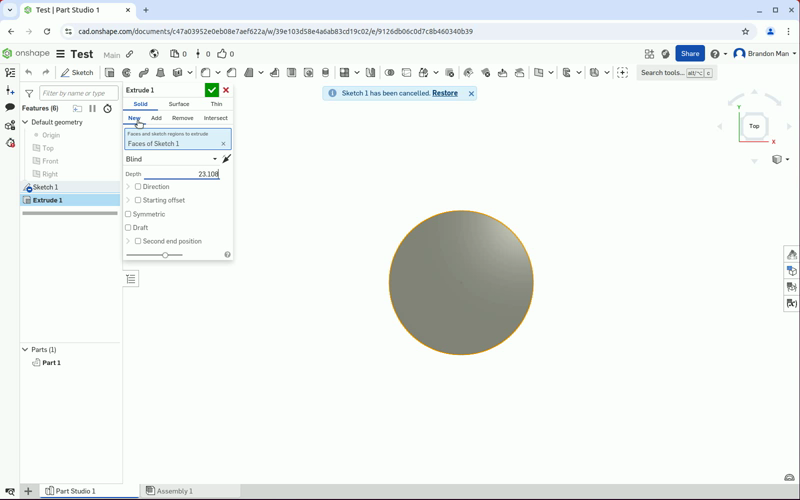
key(enter)
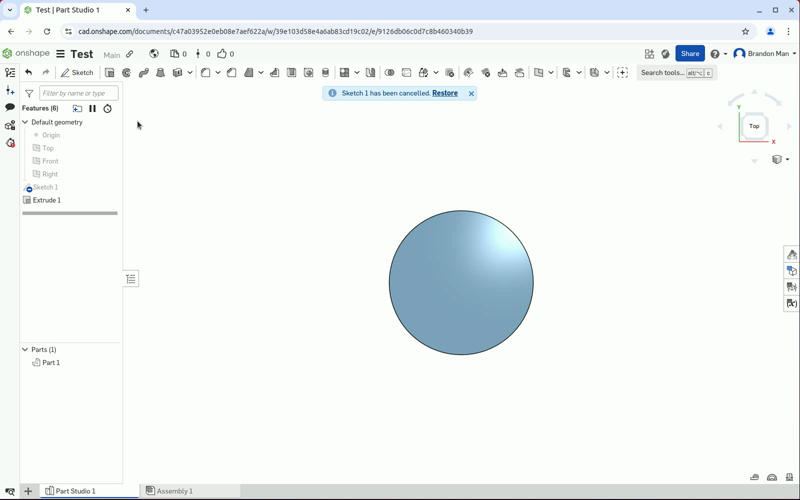
key(shift+h)
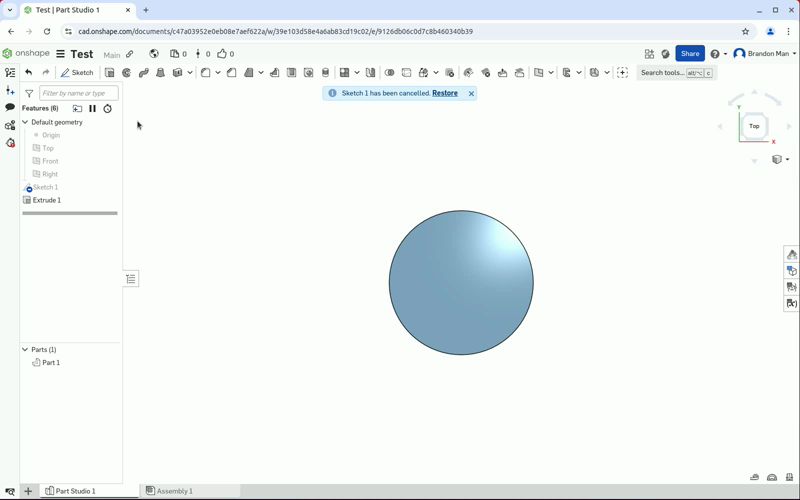
key(shift+h)
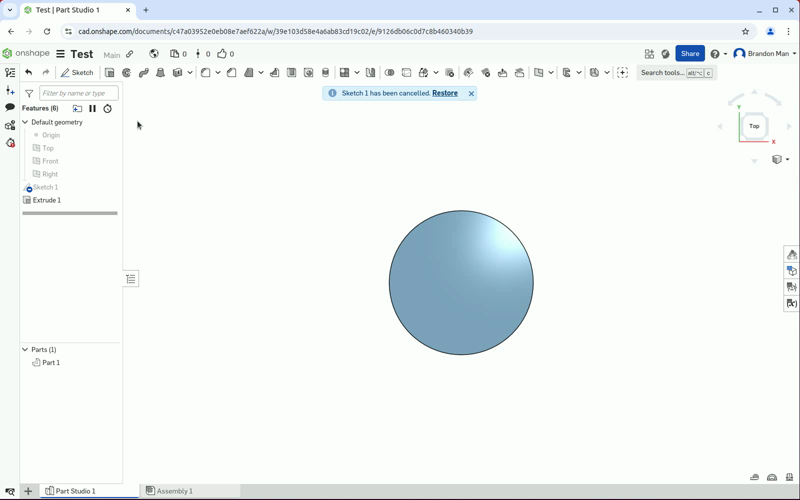
mouse_move(73, 189)
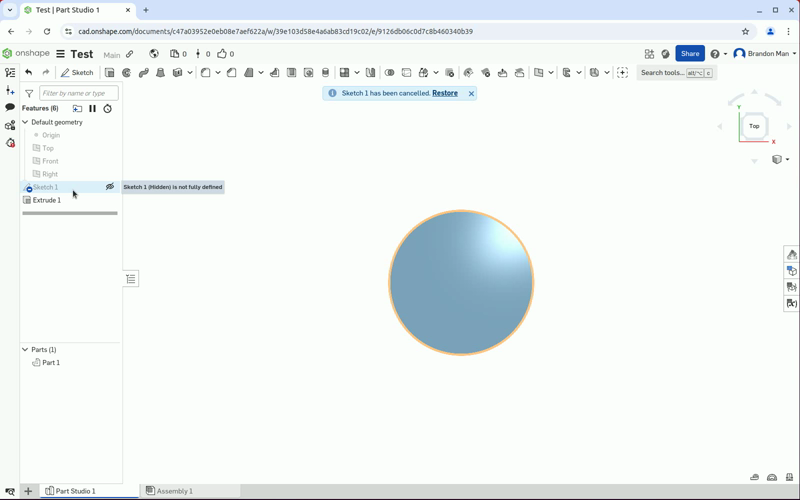
click(73, 189)
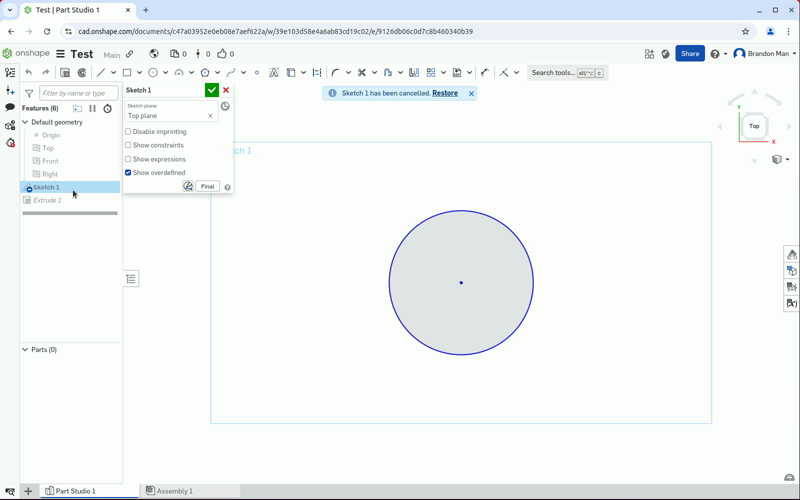
mouse_move(229, 92)
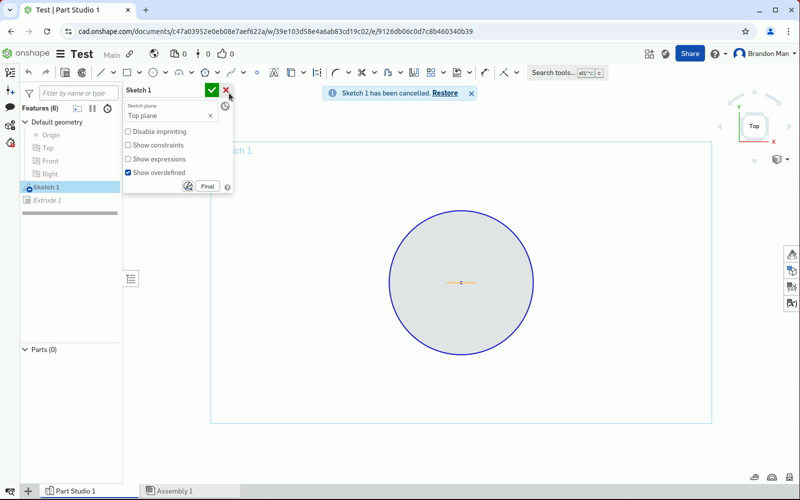
click(229, 92)
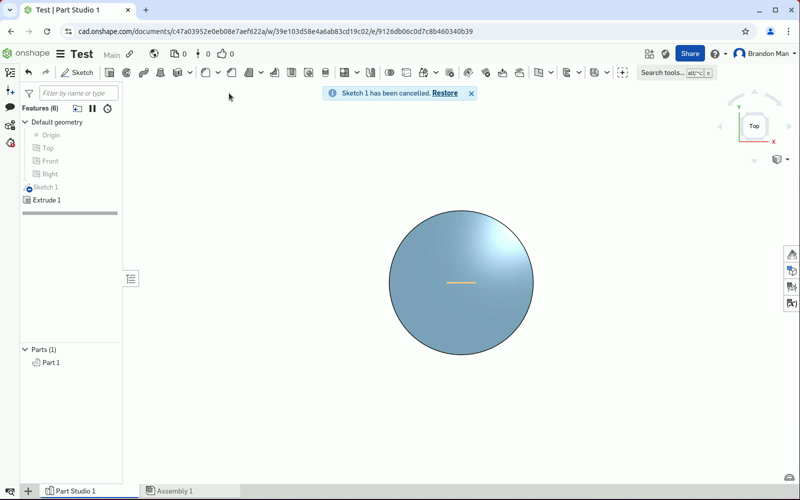
mouse_move(541, 75)
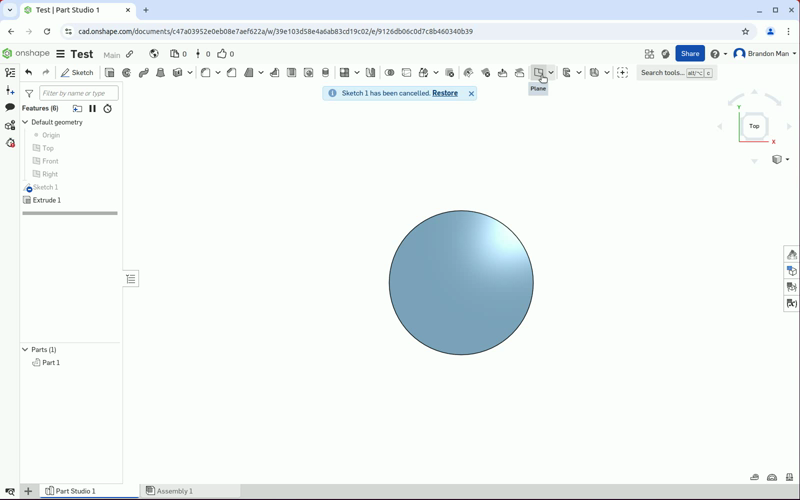
click(541, 75)
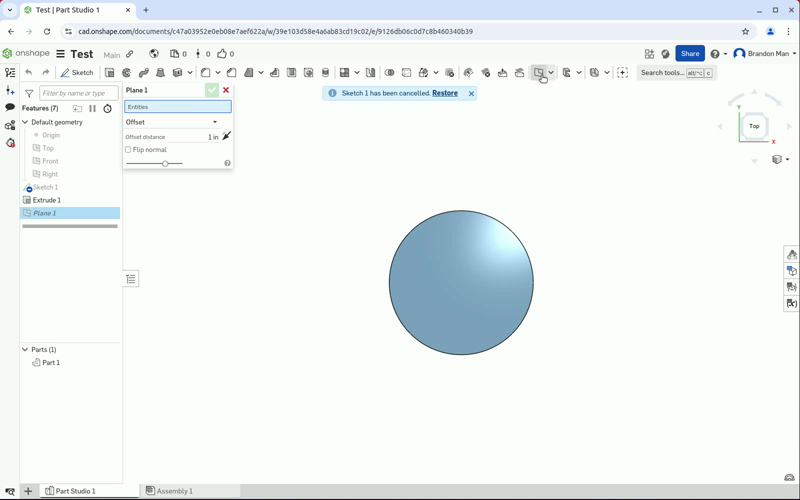
mouse_move(73, 150)
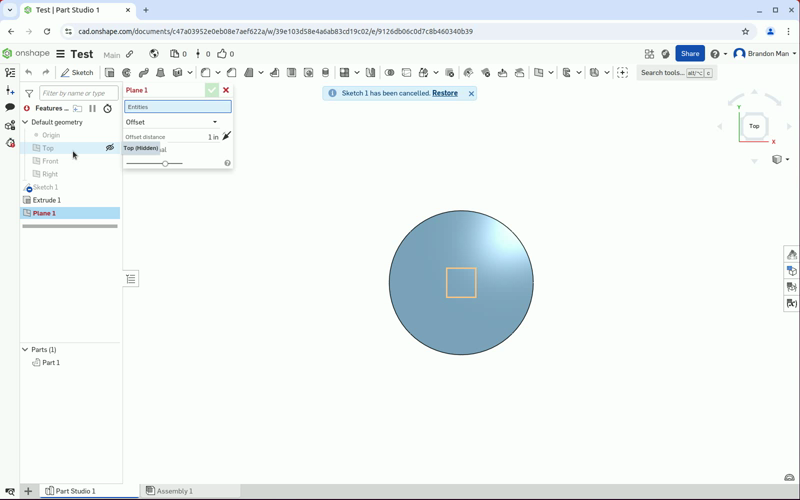
click(73, 150)
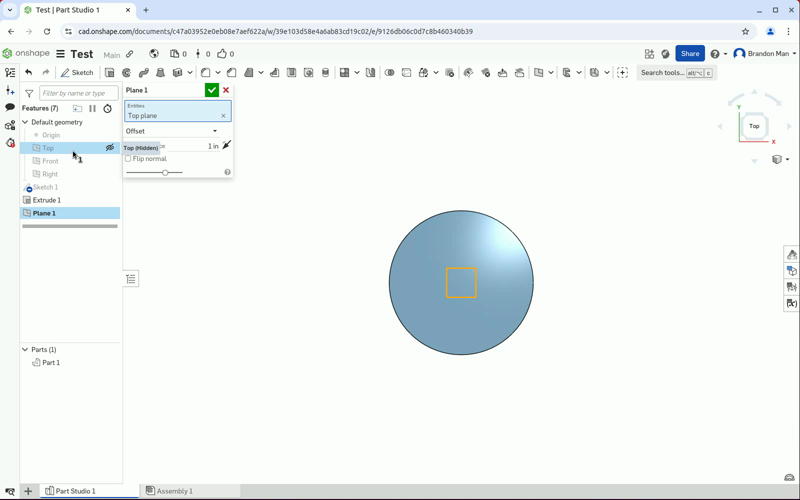
key(tab, 2)
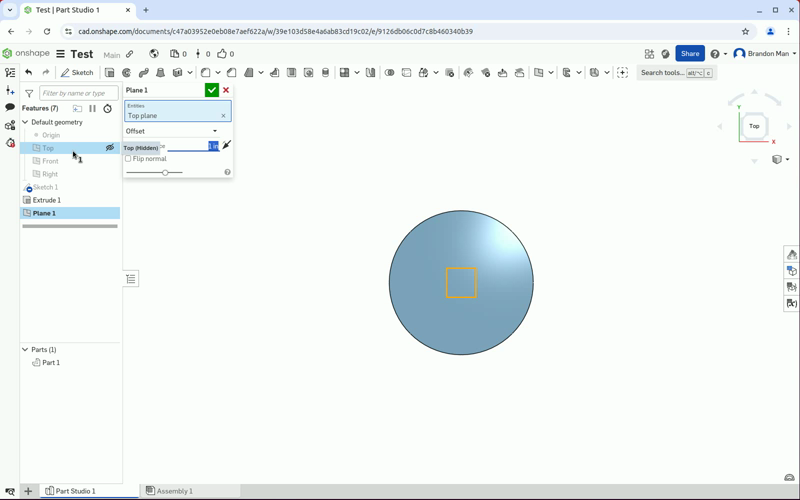
text(23.108)
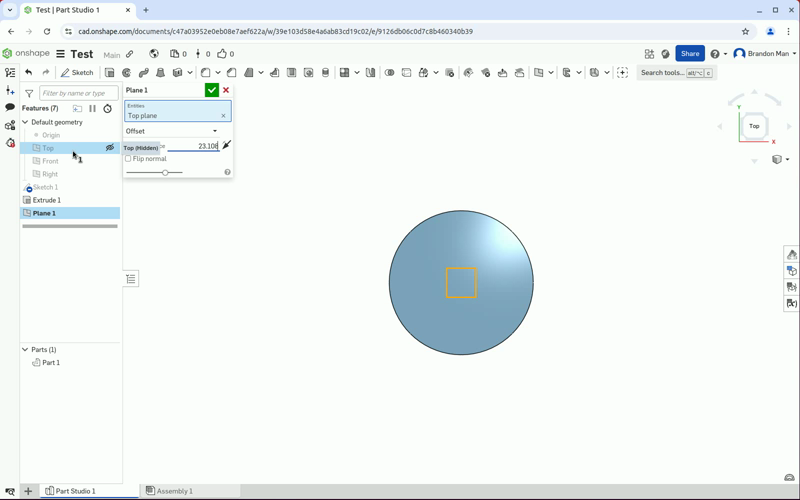
key(enter, 2)
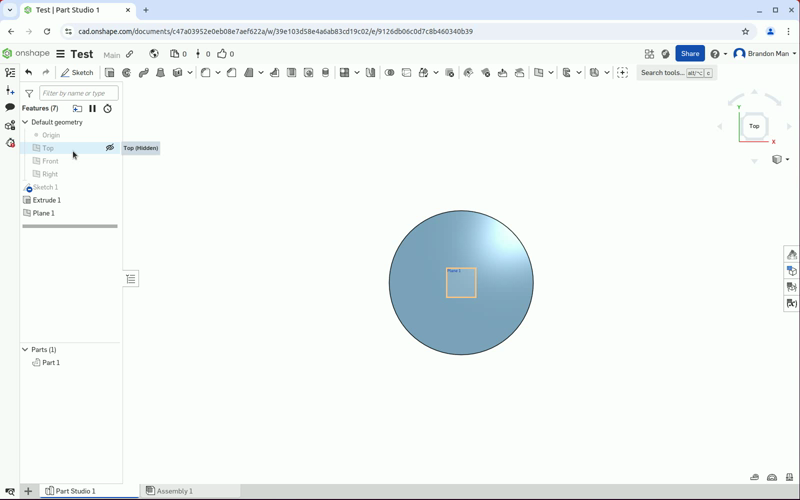
key(shift+s)
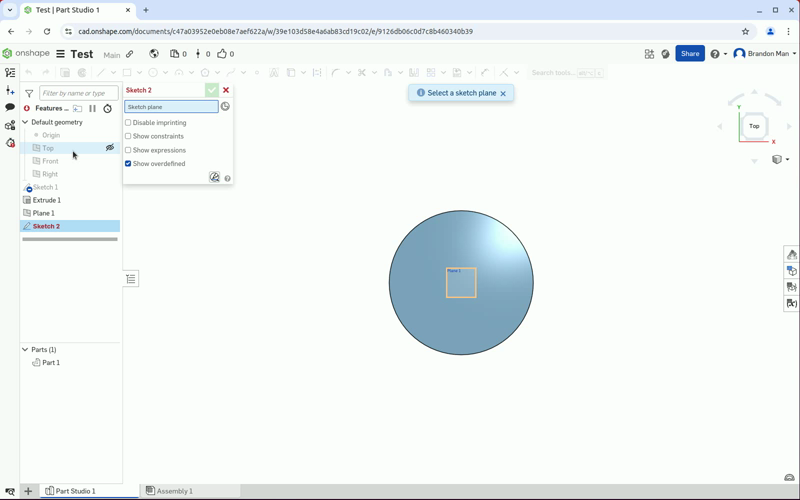
mouse_move(73, 215)
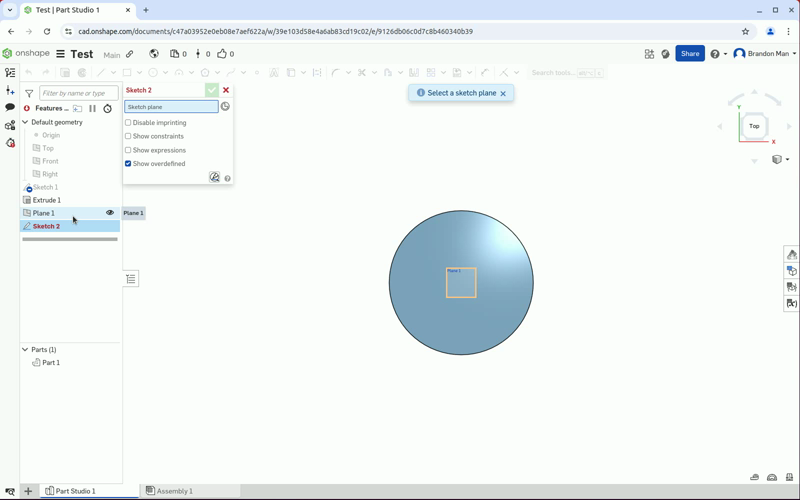
click(73, 215)
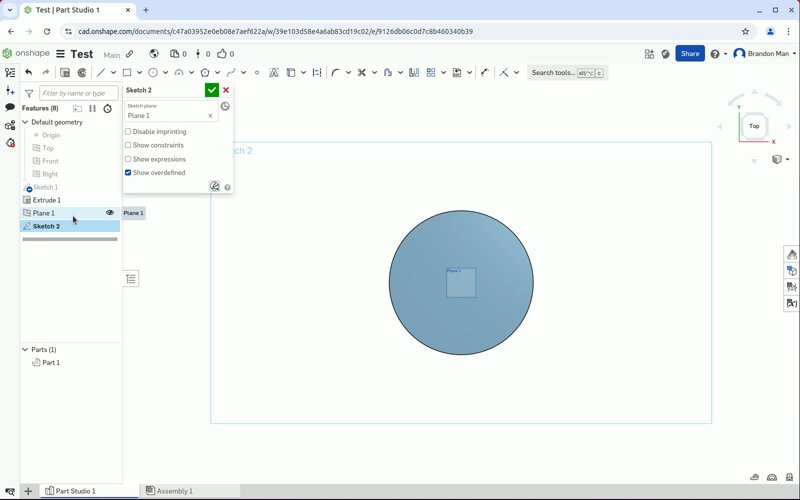
mouse_move(73, 352)
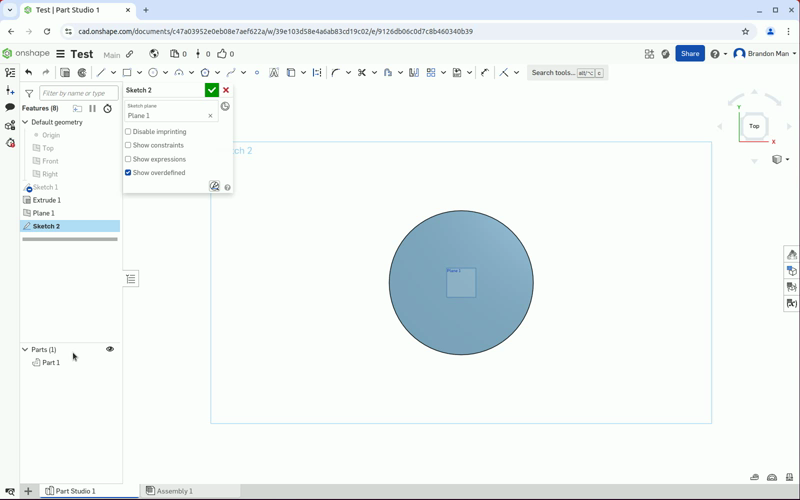
key(y)
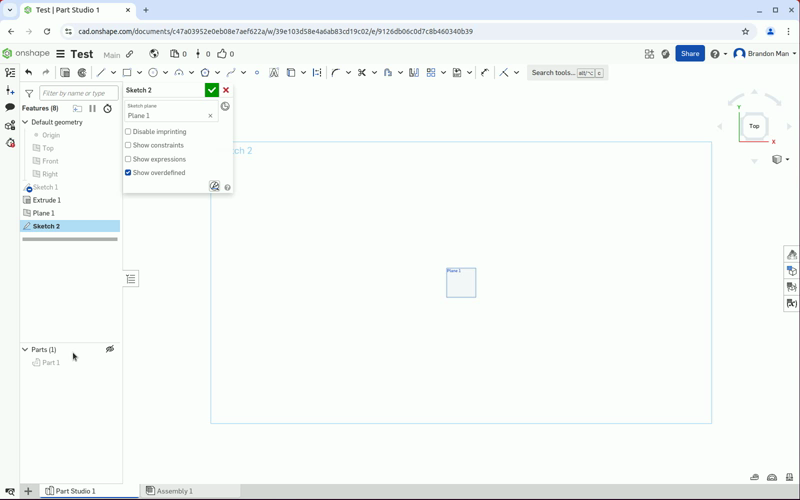
key(c)
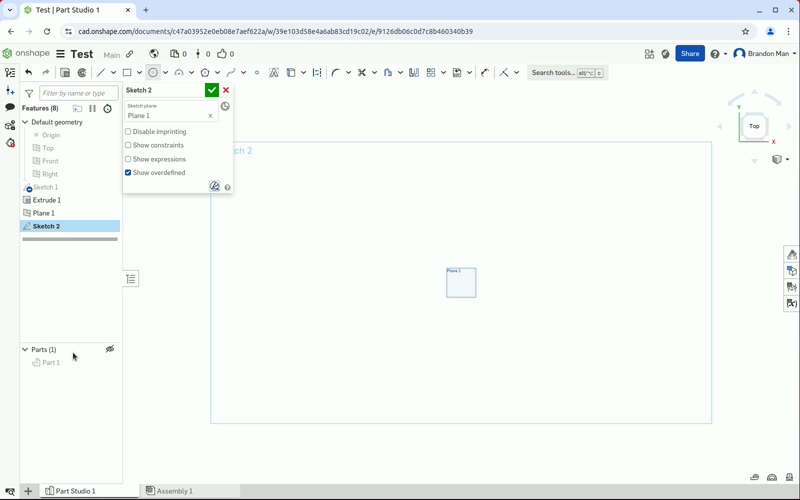
key_down(shift)
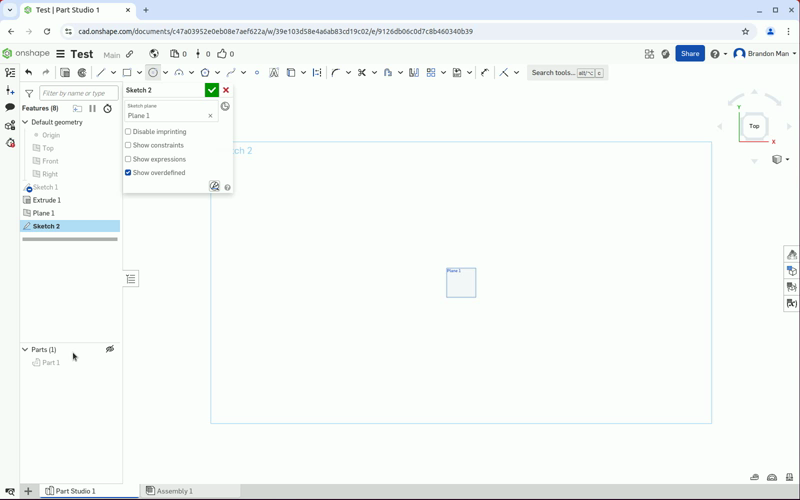
mouse_move(460, 282)
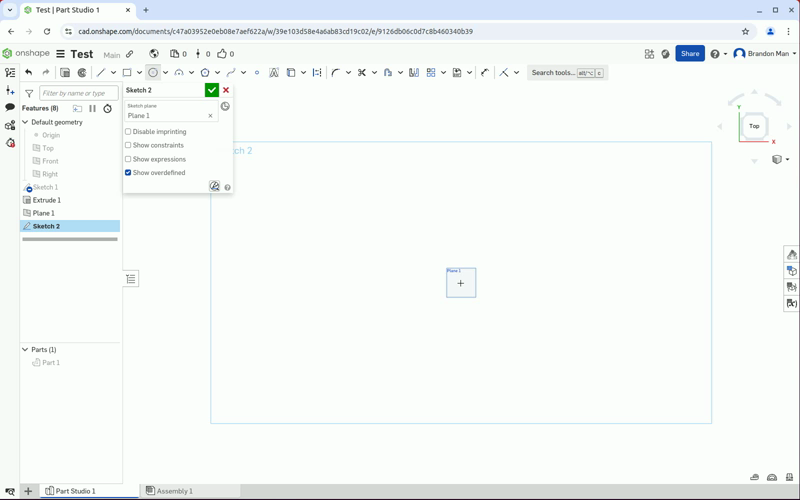
click(460, 282)
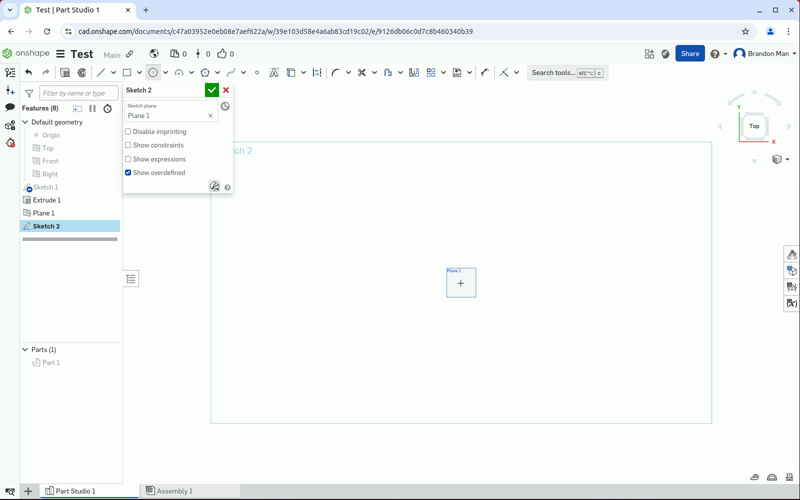
key_up(shift)
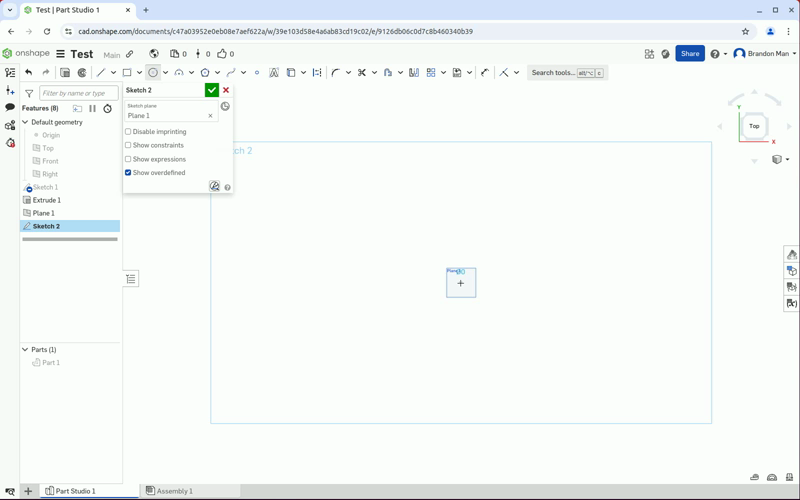
mouse_move(527, 282)
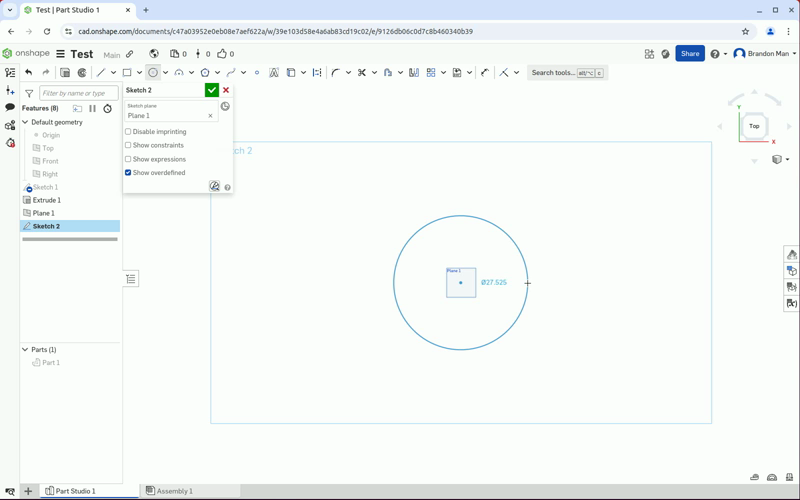
click(527, 282)
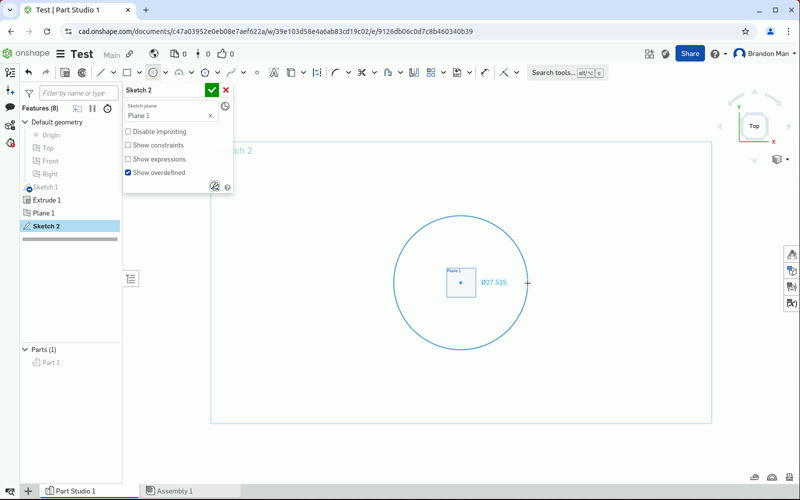
key(esc)
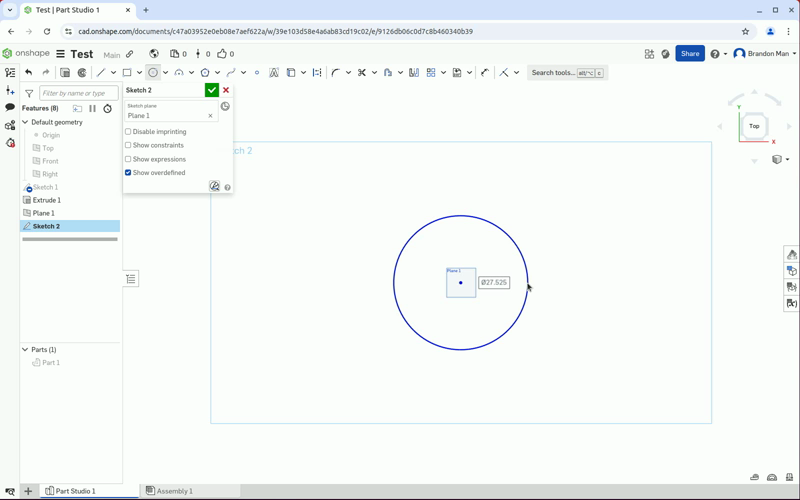
mouse_move(462, 240)
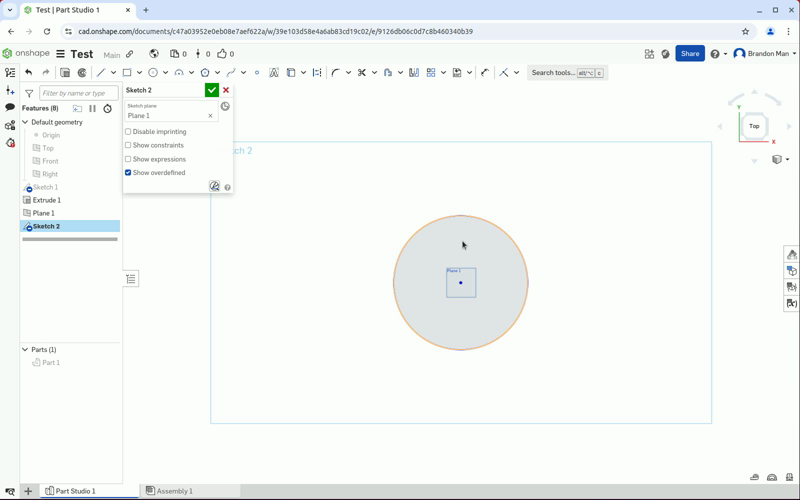
click(462, 240)
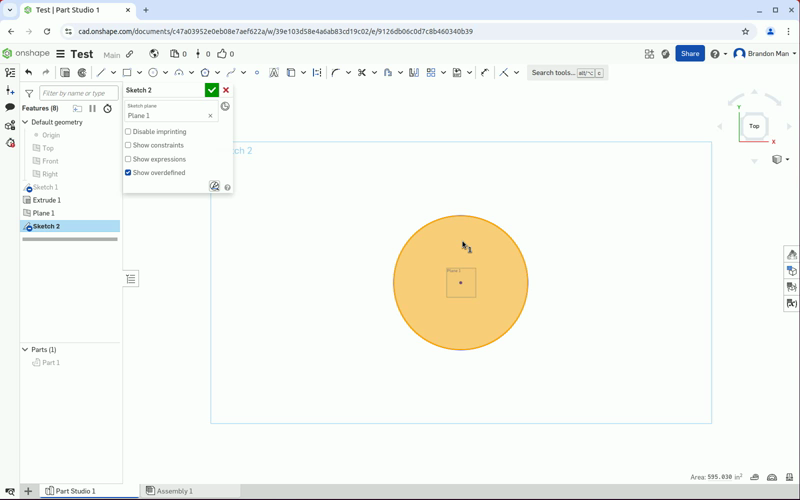
mouse_move(73, 352)
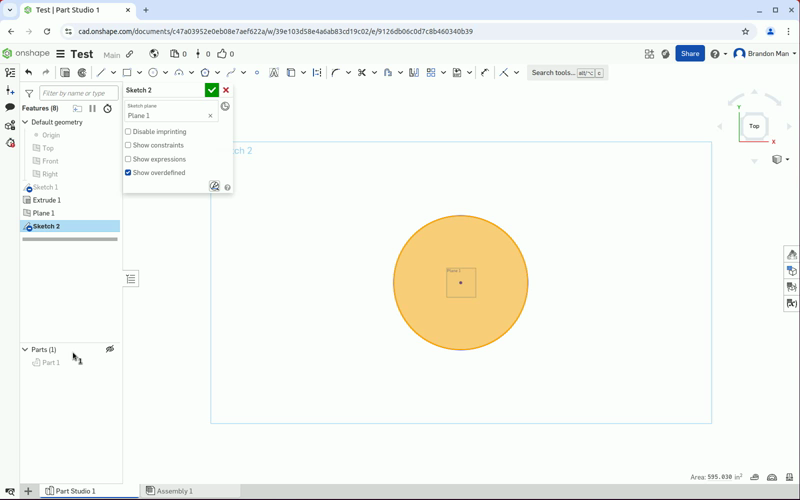
key(shift+y)
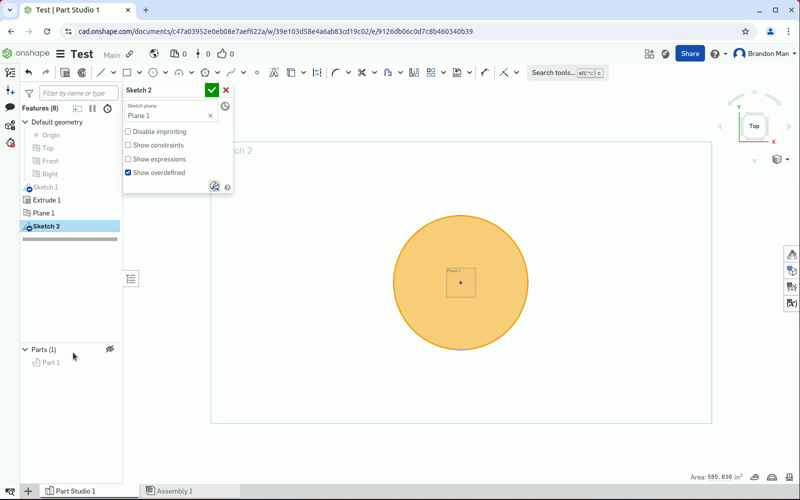
key(shift+e)
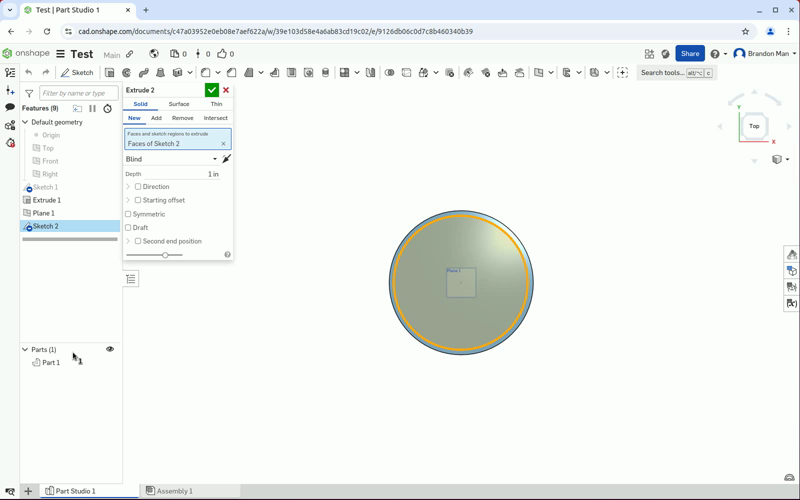
mouse_move(143, 106)
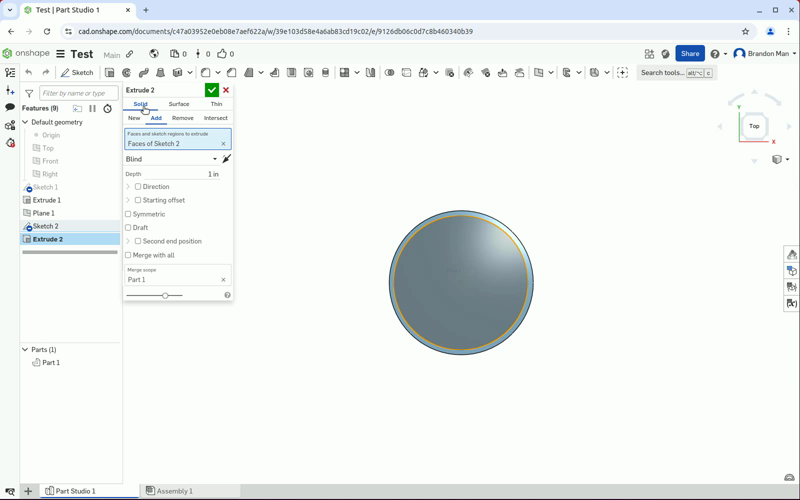
click(143, 106)
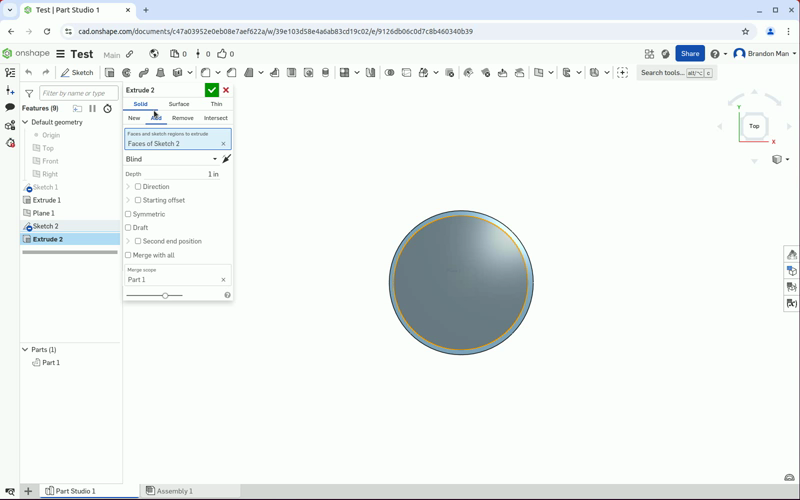
mouse_move(186, 120)
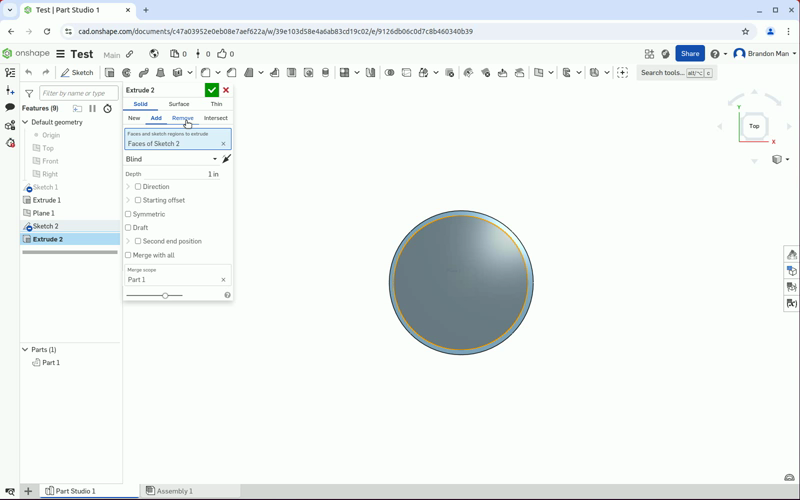
click(186, 120)
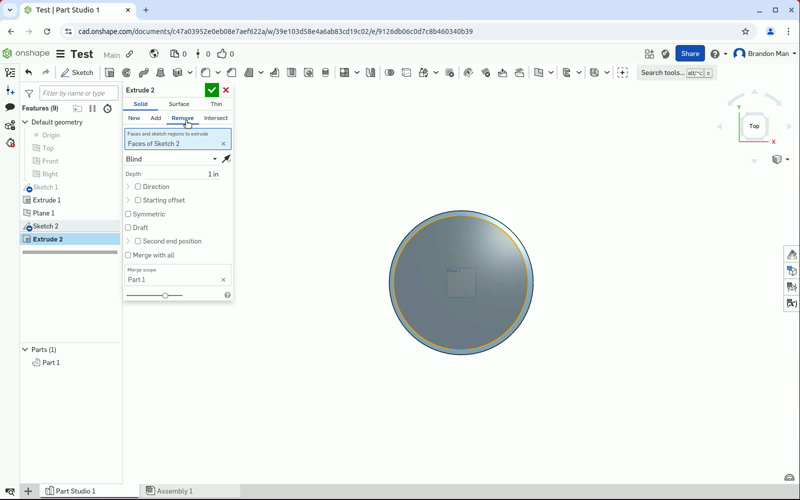
key(tab, 4)
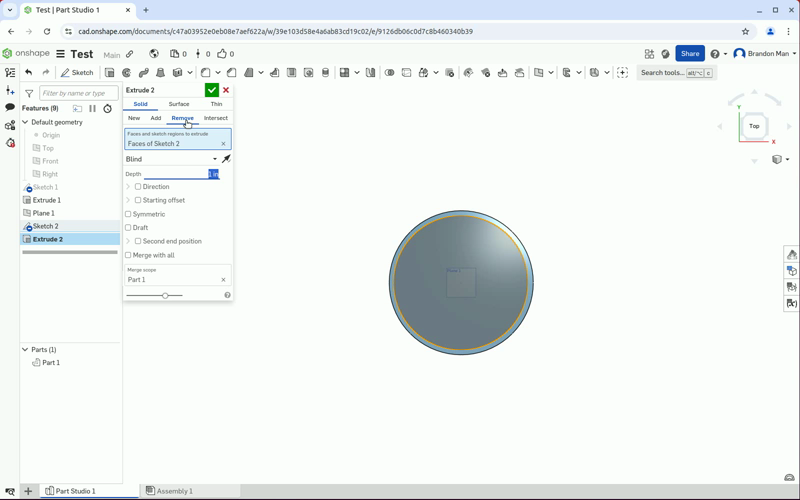
text(21.664)
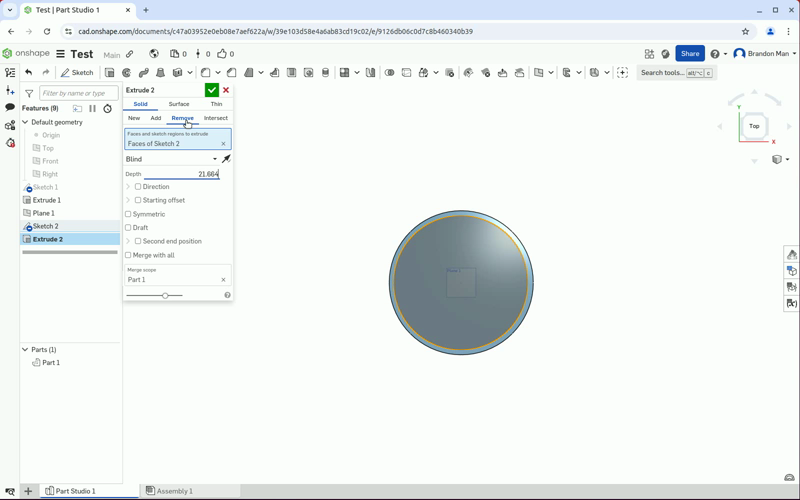
key(tab, 6)
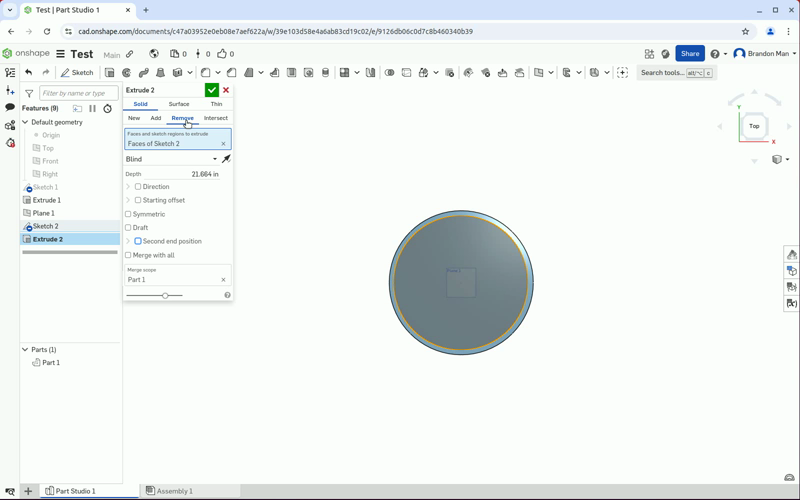
key(space)
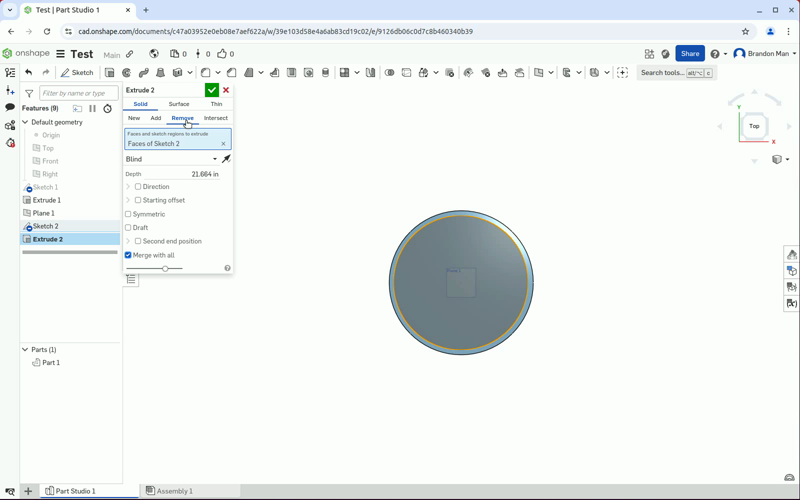
key(enter)
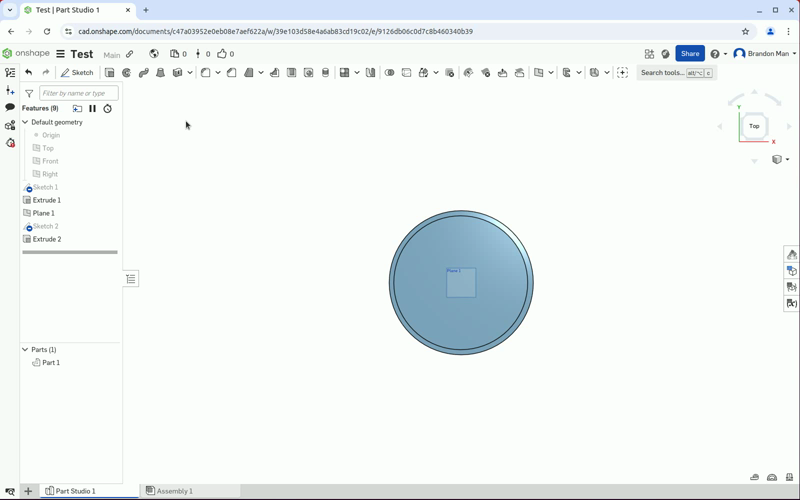
key(shift+h)
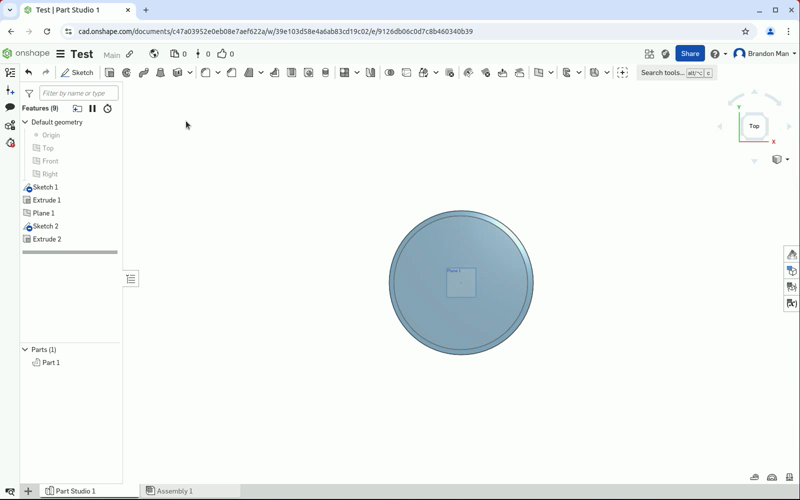
key(shift+h)
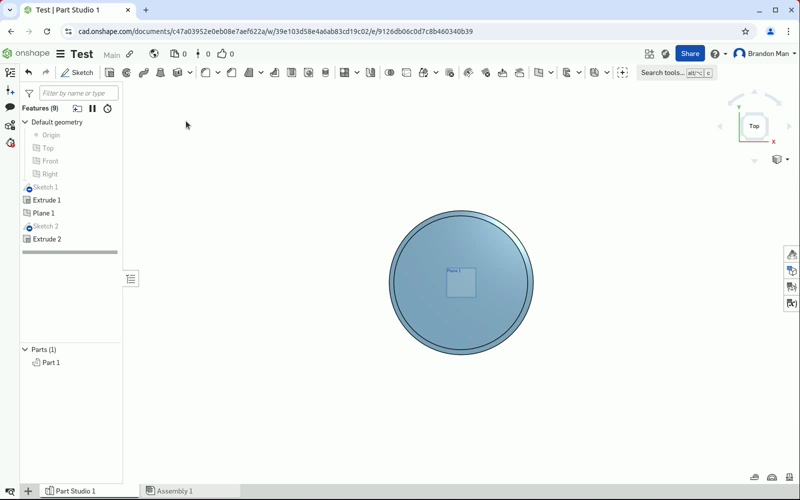
mouse_move(73, 189)
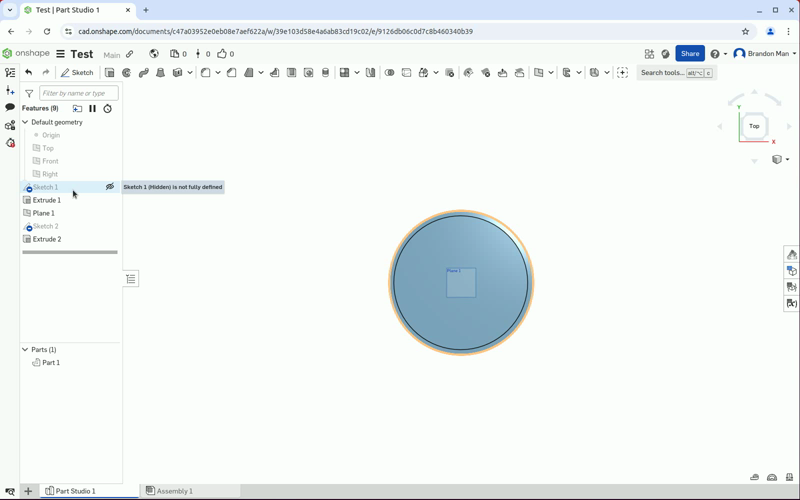
click(73, 189)
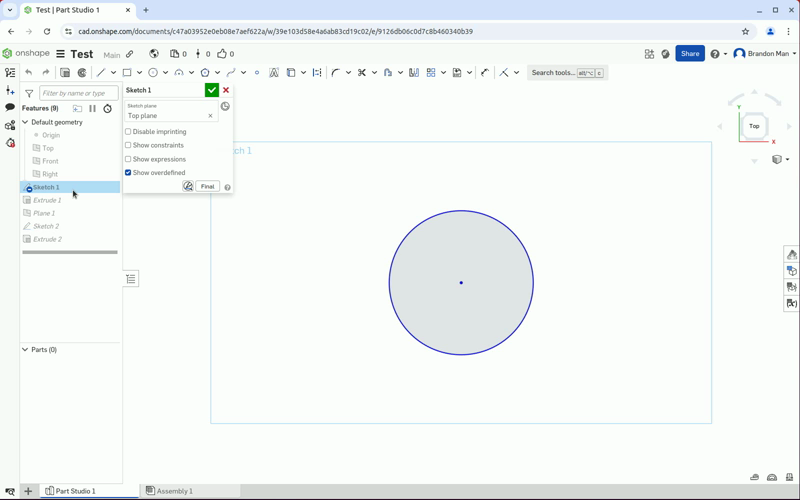
mouse_move(229, 92)
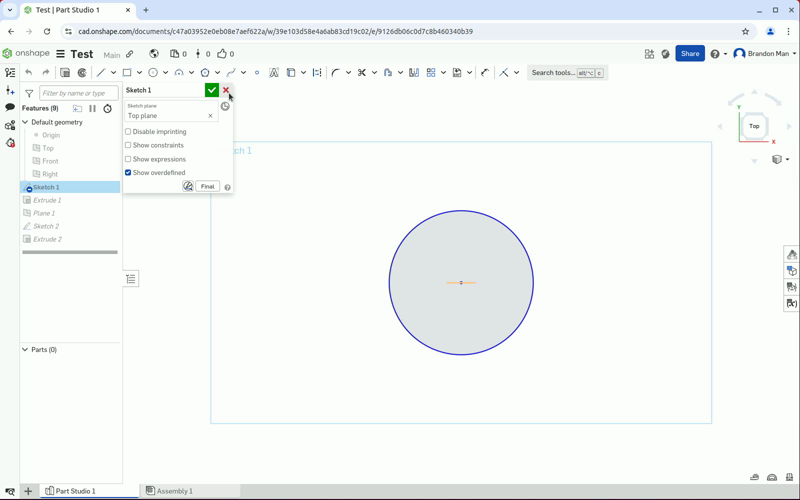
click(229, 92)
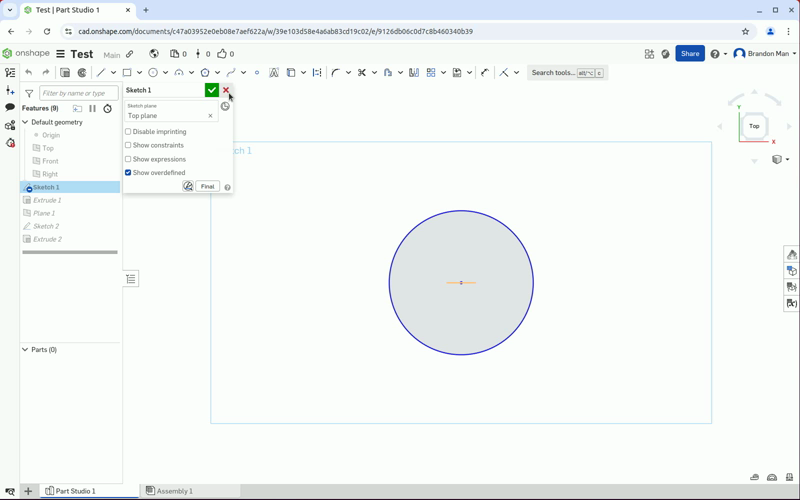
key(shift+s)
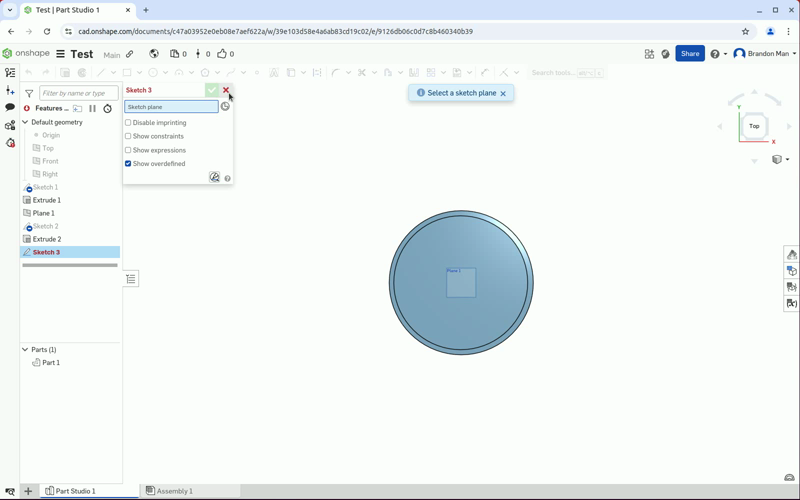
mouse_move(73, 150)
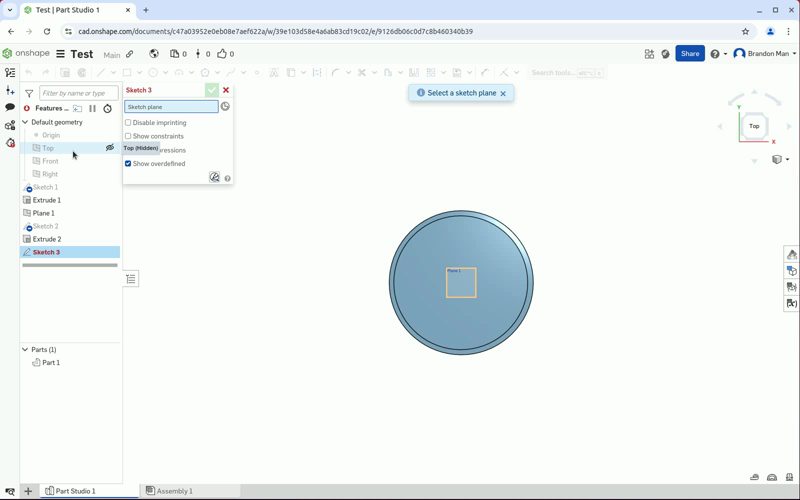
click(73, 150)
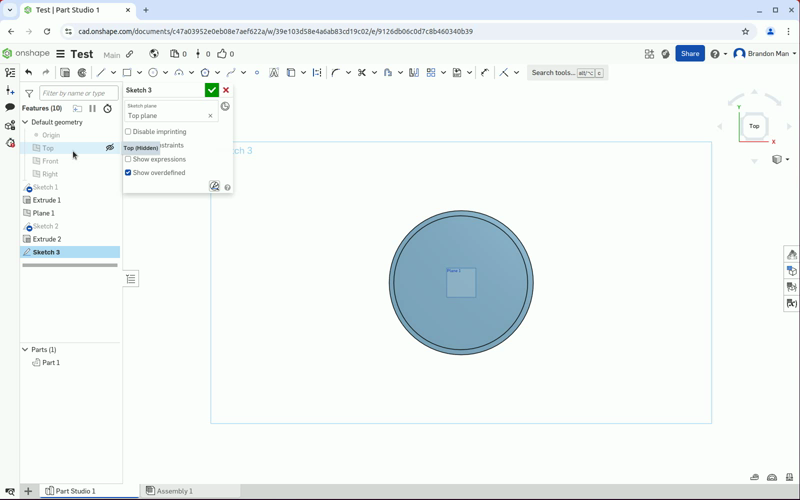
mouse_move(73, 352)
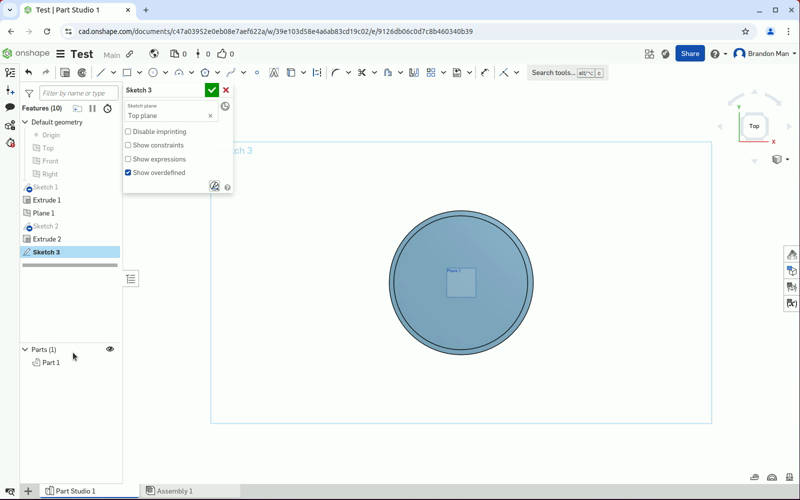
key(y)
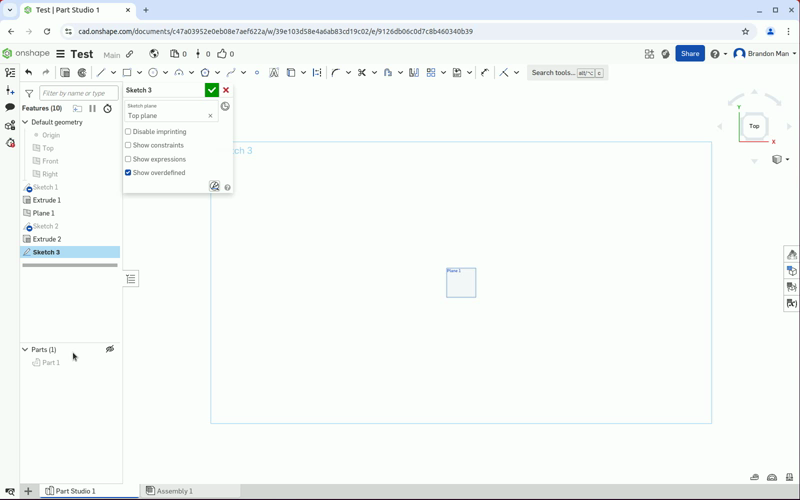
key(c)
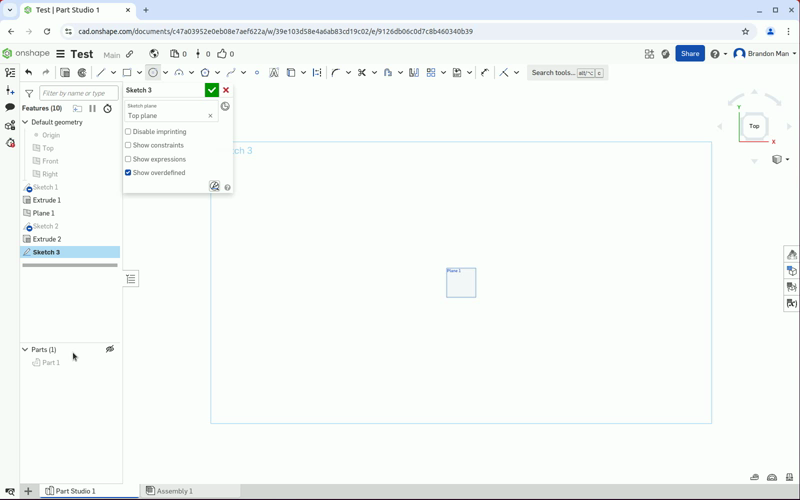
key_down(shift)
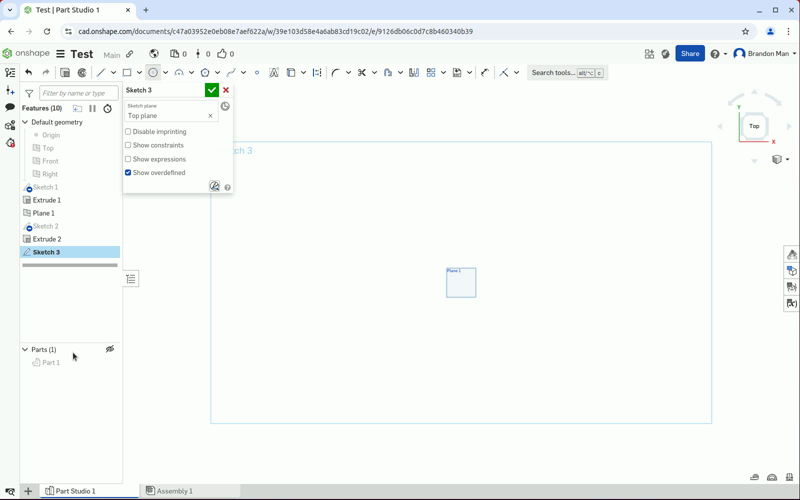
mouse_move(460, 282)
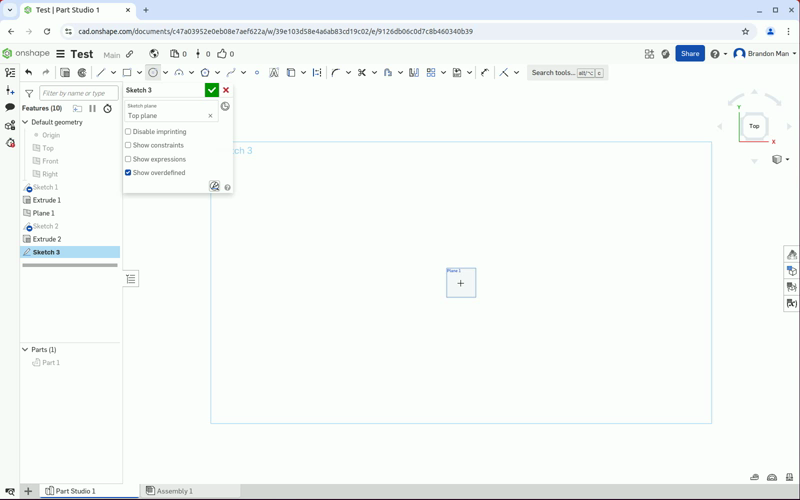
click(460, 282)
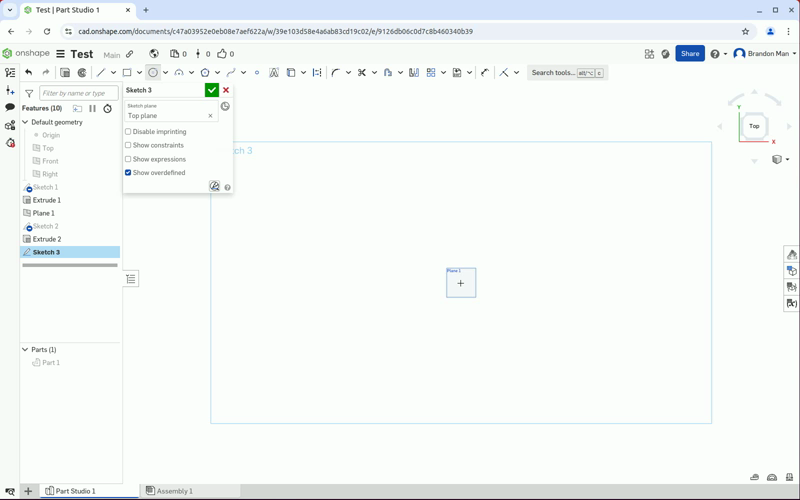
key_up(shift)
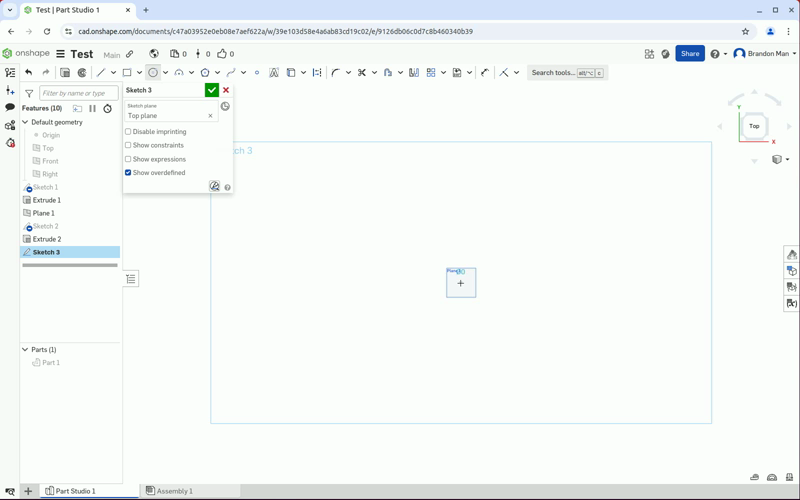
mouse_move(527, 282)
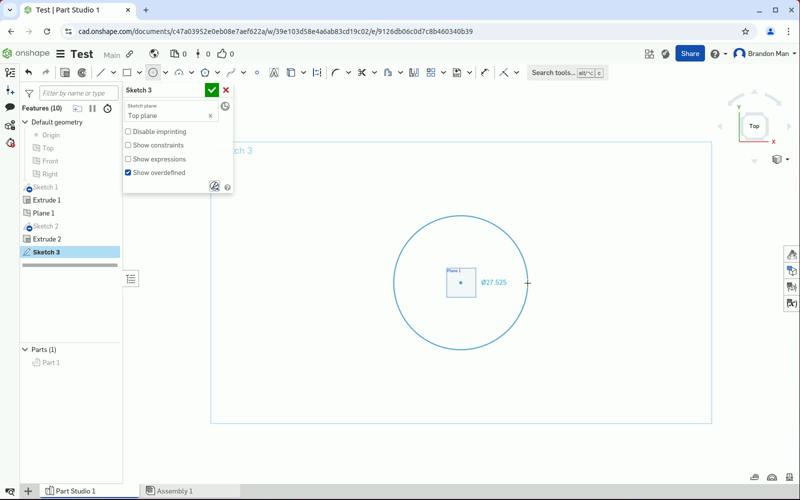
click(527, 282)
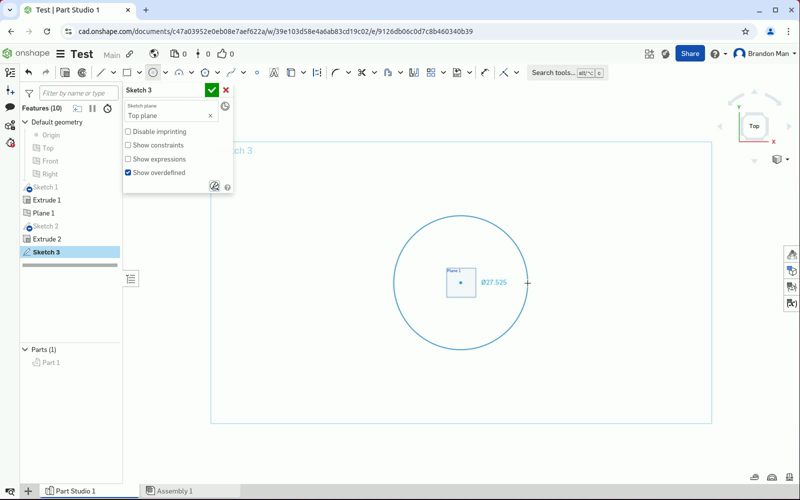
key(esc)
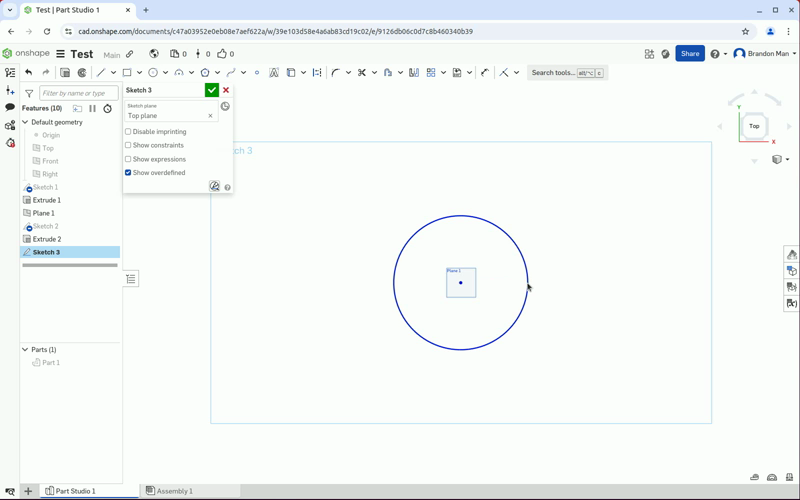
mouse_move(459, 270)
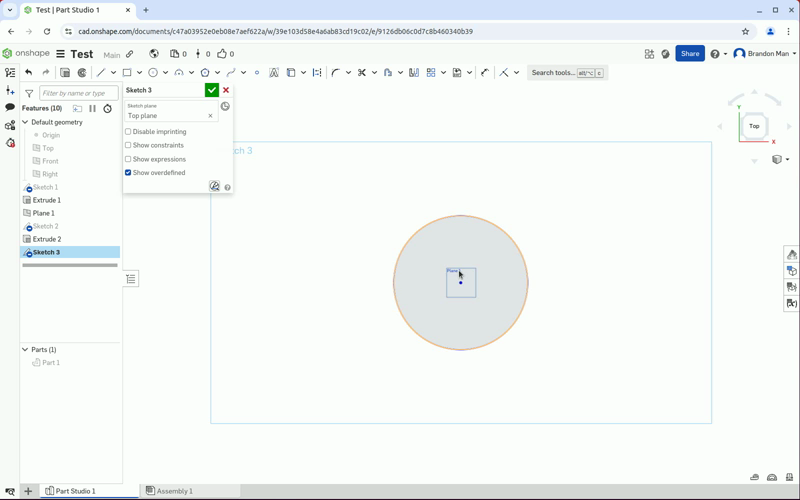
click(459, 270)
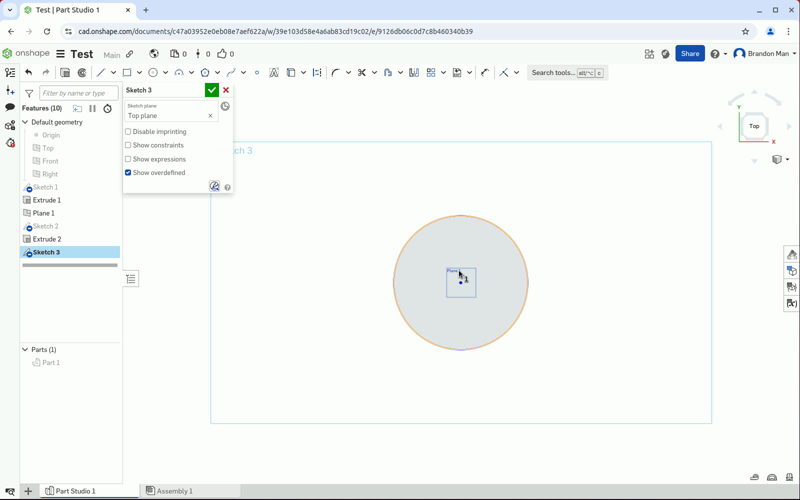
mouse_move(73, 352)
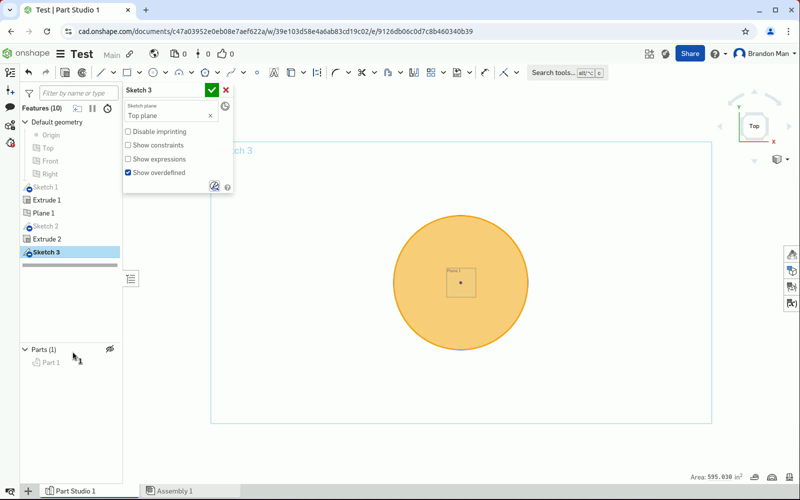
key(shift+y)
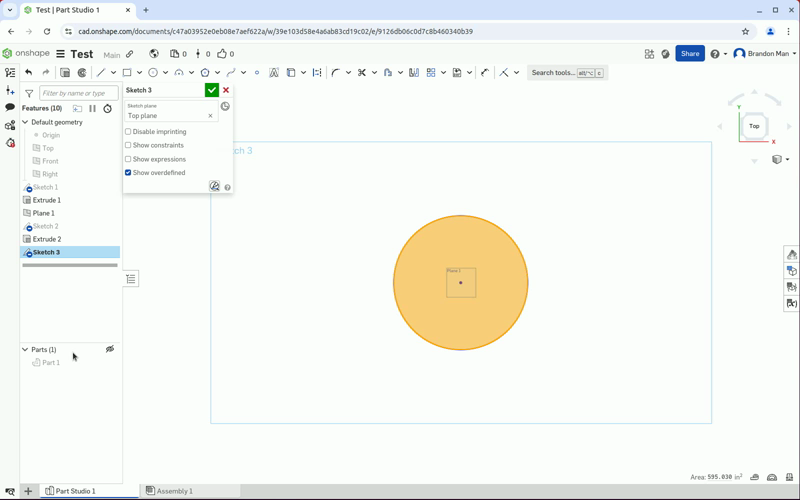
key(shift+e)
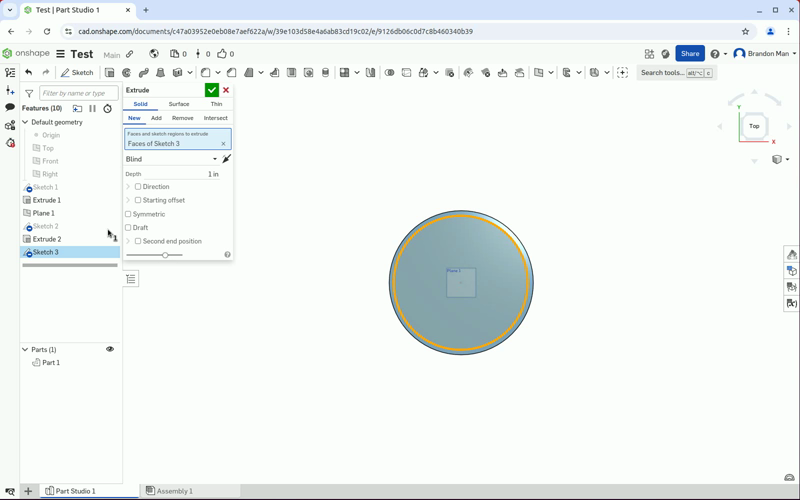
mouse_move(143, 106)
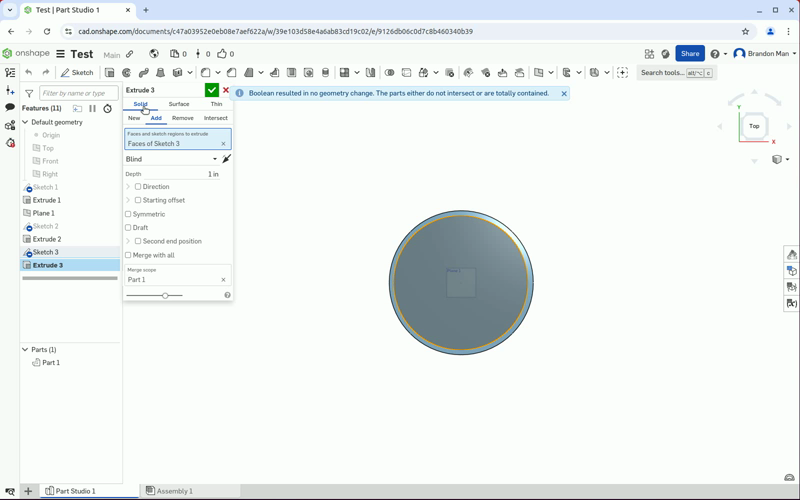
click(143, 106)
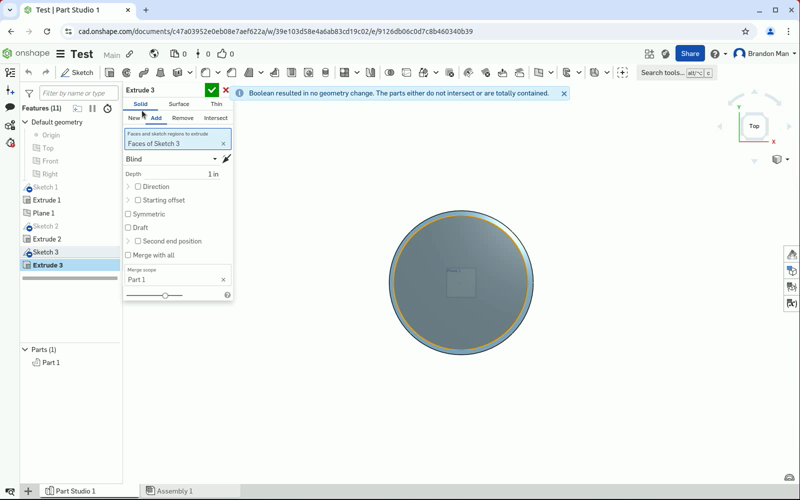
mouse_move(137, 120)
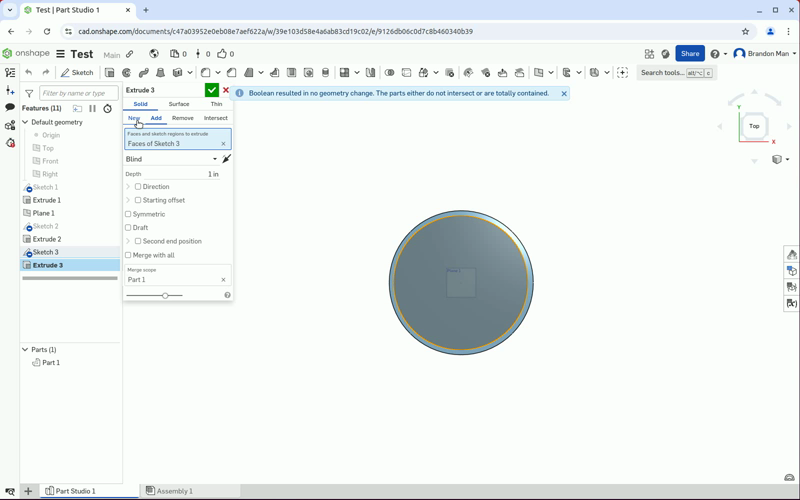
click(137, 120)
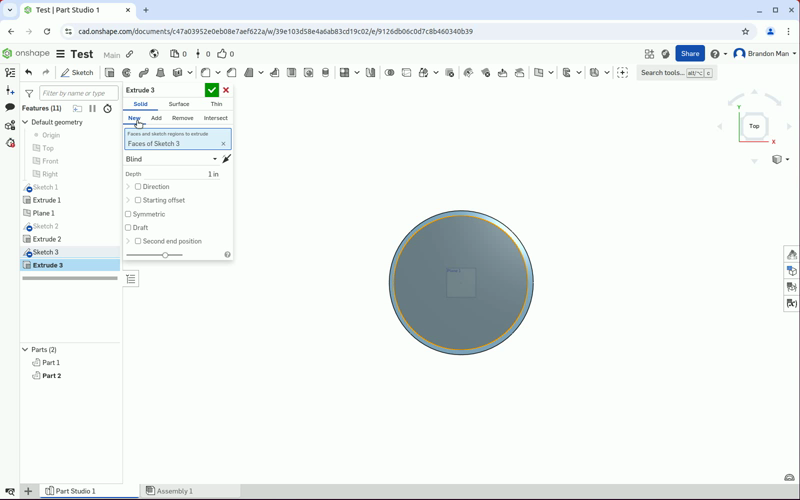
key(tab, 4)
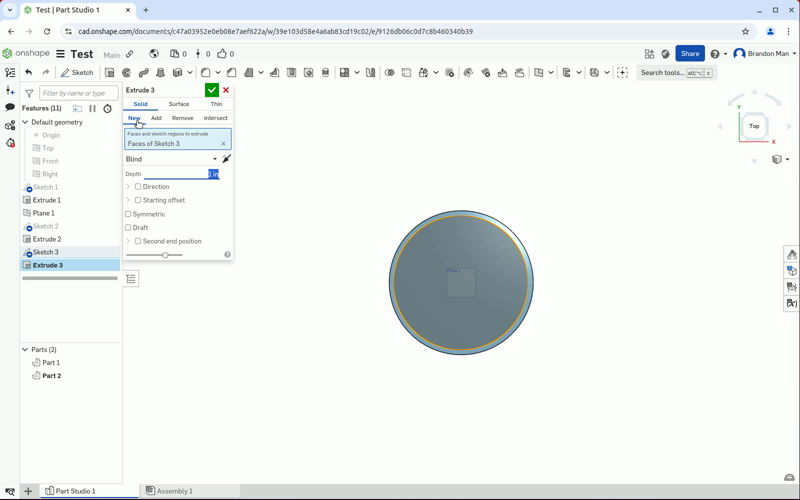
text(-1.204)
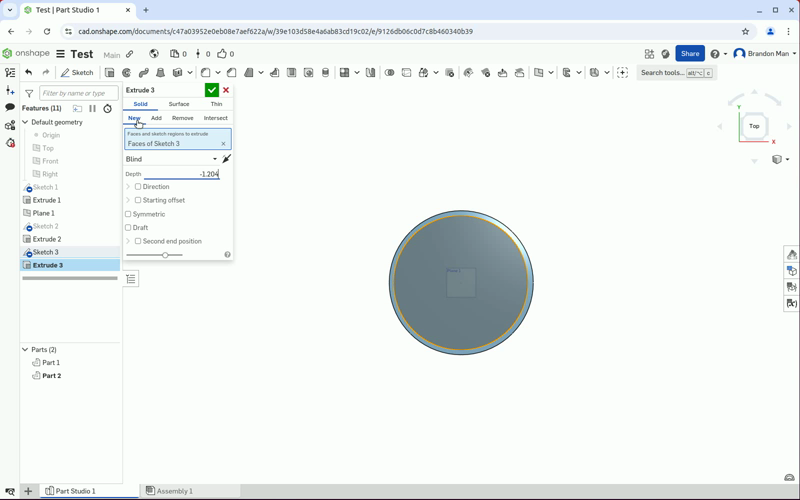
key(enter)
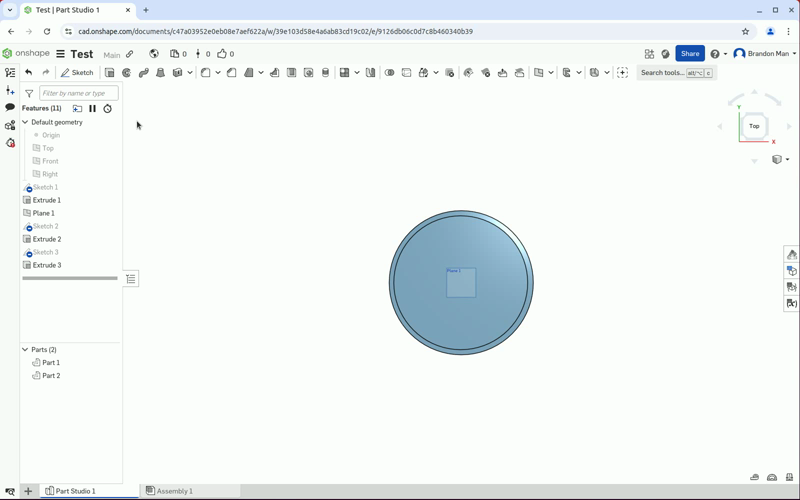
key(shift+h)
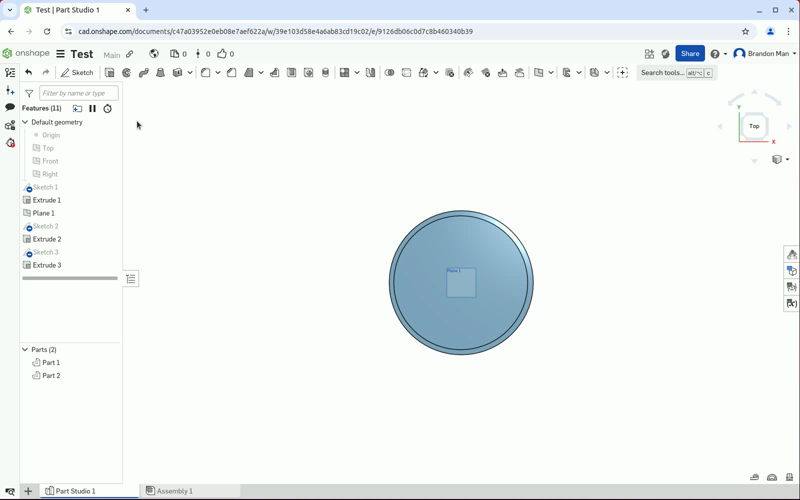
key(shift+h)
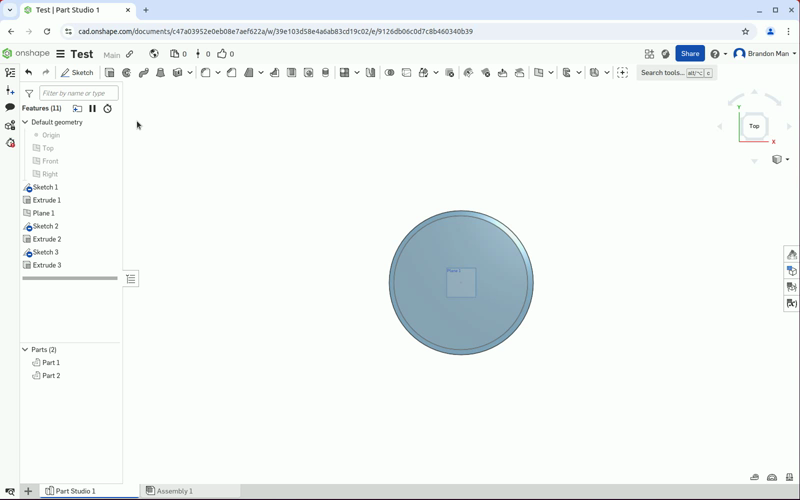
key(shift+7)
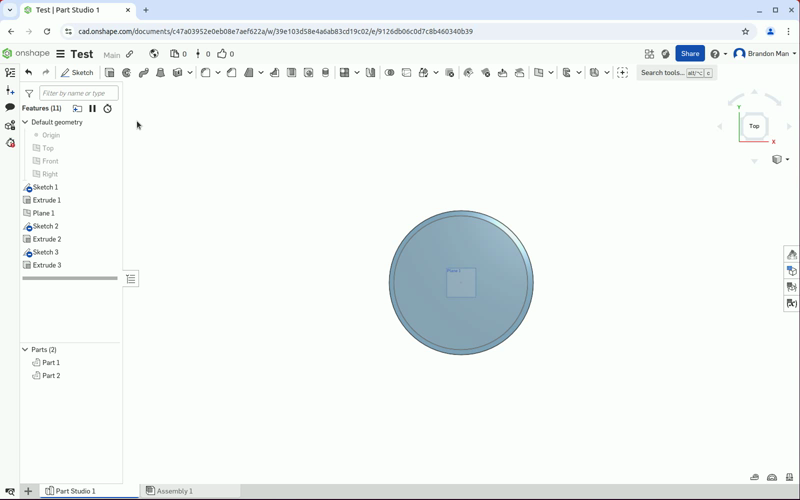
key(up, 3)
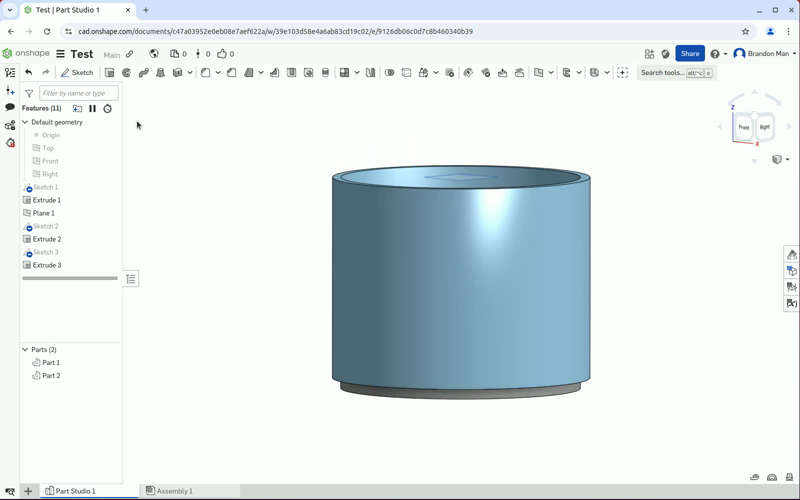
key(left, 3)
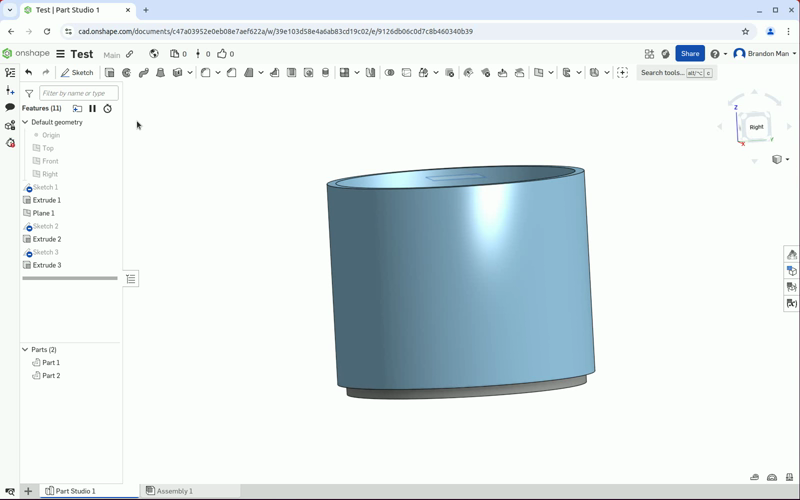
key(right, 3)
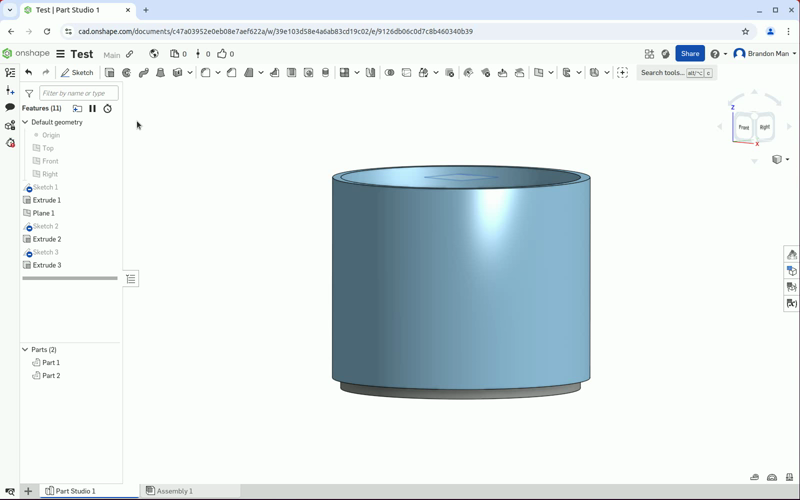
key(down, 3)
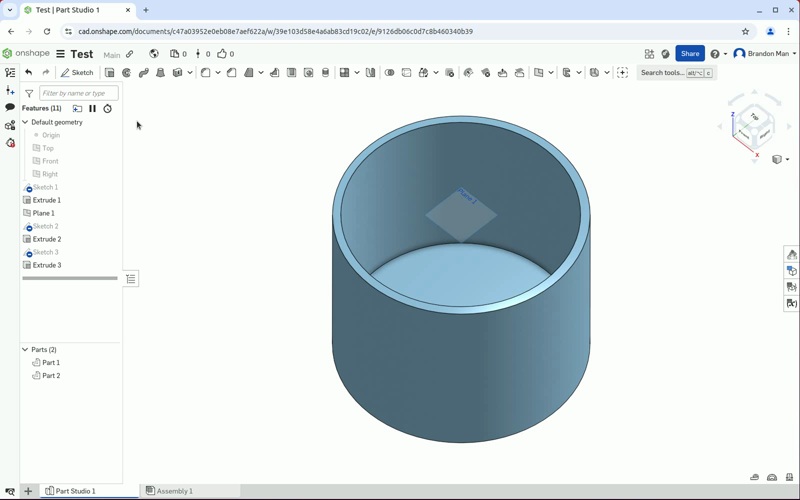
mouse_move(73, 189)
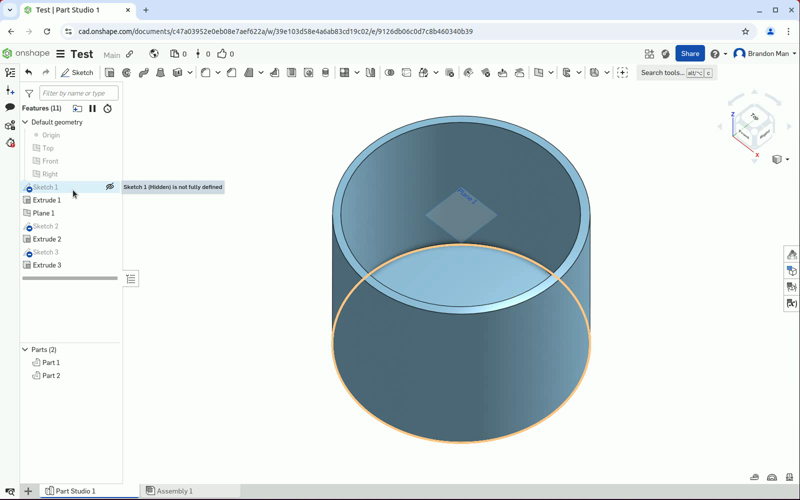
click(73, 189)